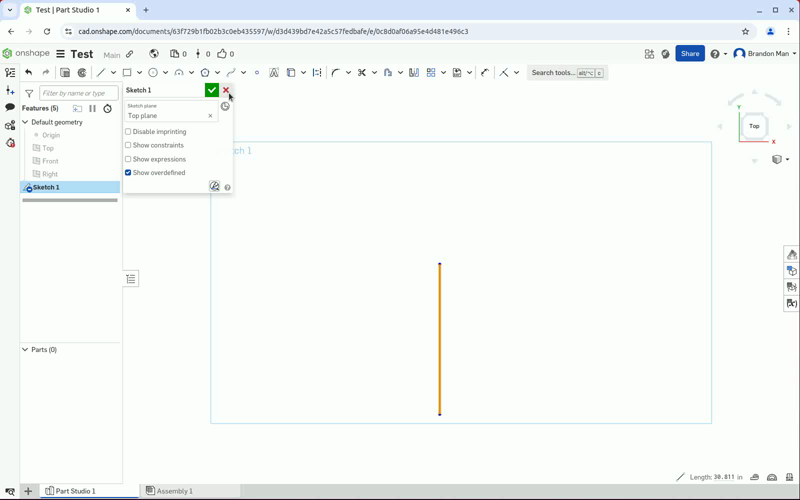
key(shift+h)
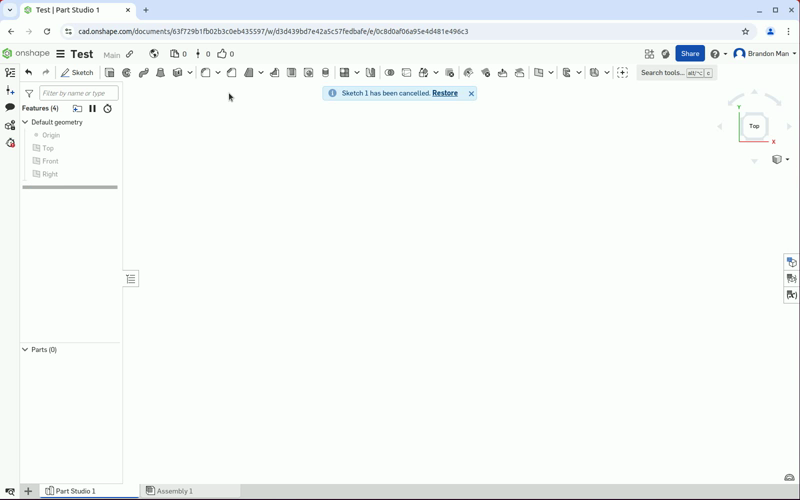
mouse_move(73, 352)
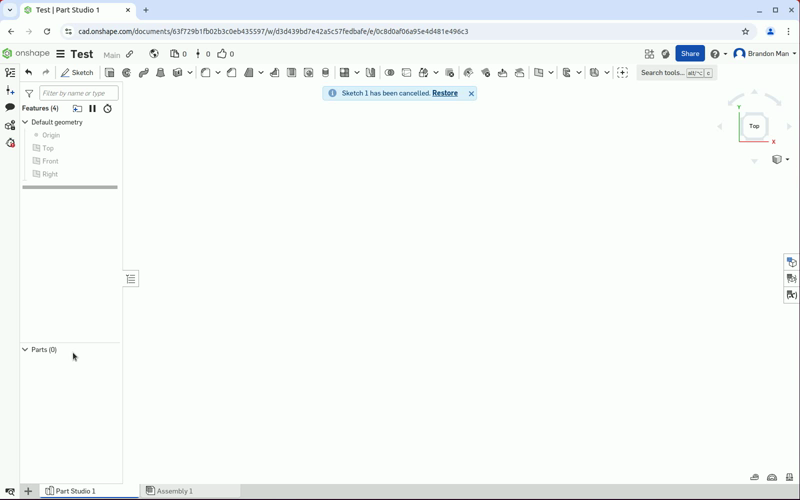
key(y)
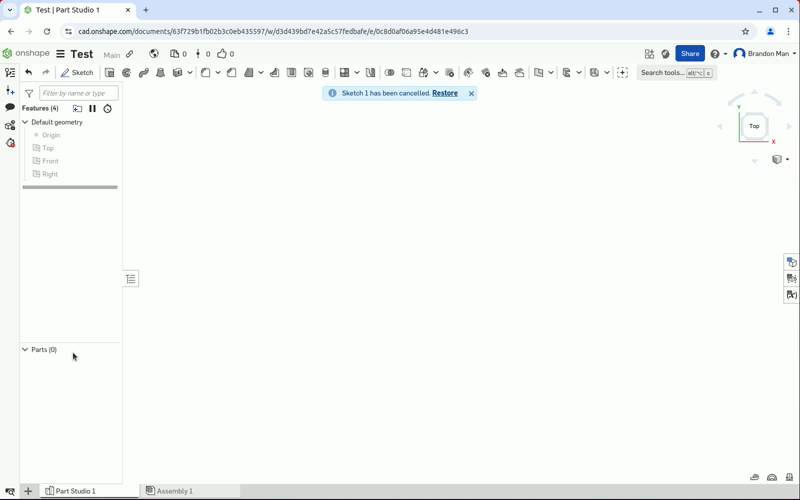
key(shift+p)
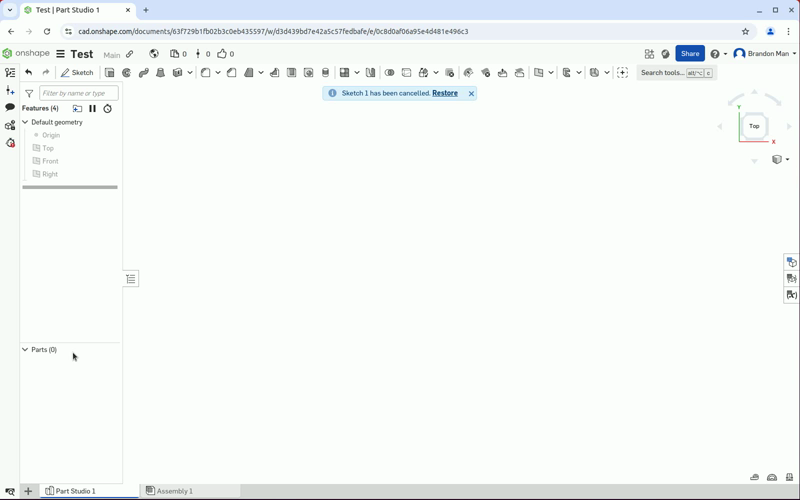
key(space)
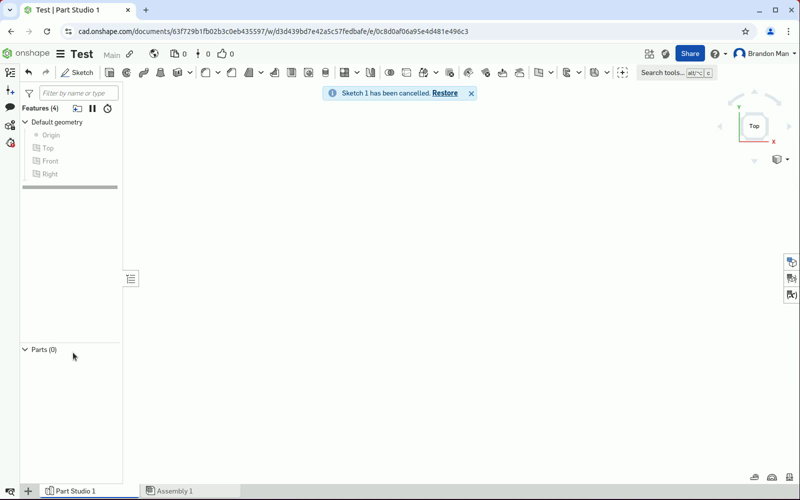
key_down(shift)
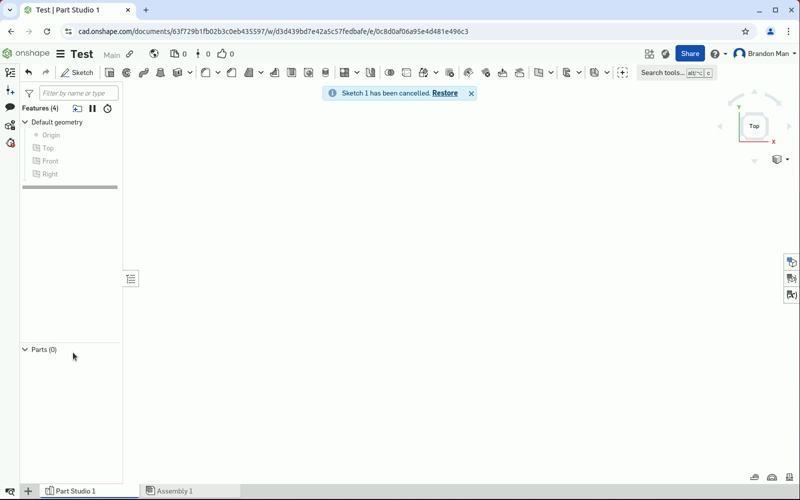
key(up)
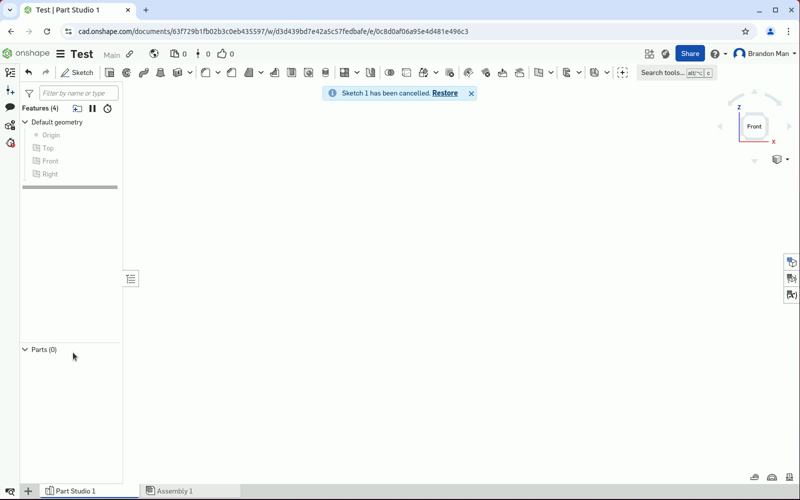
key_up(shift)
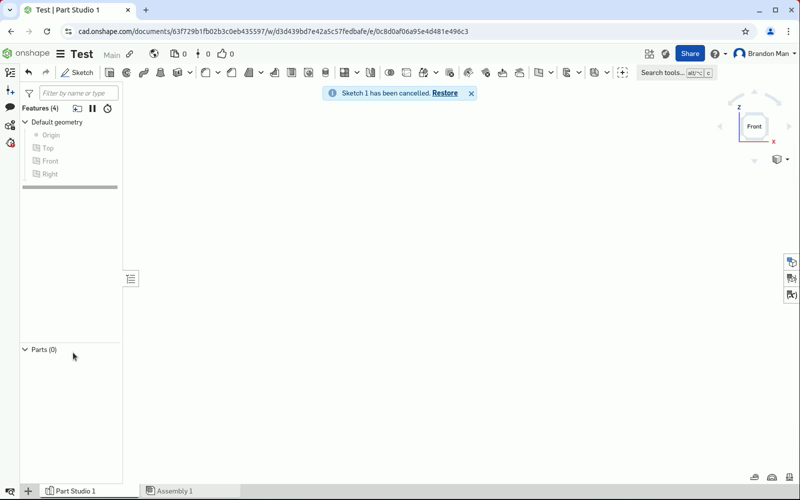
mouse_move(73, 352)
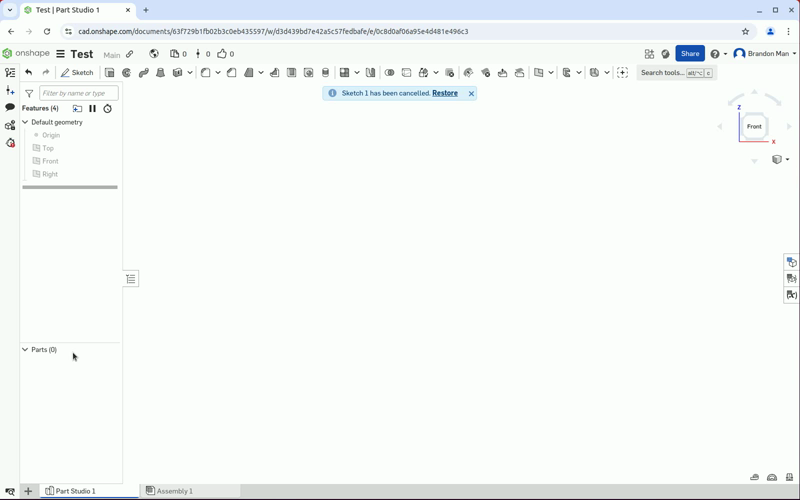
key(shift+y)
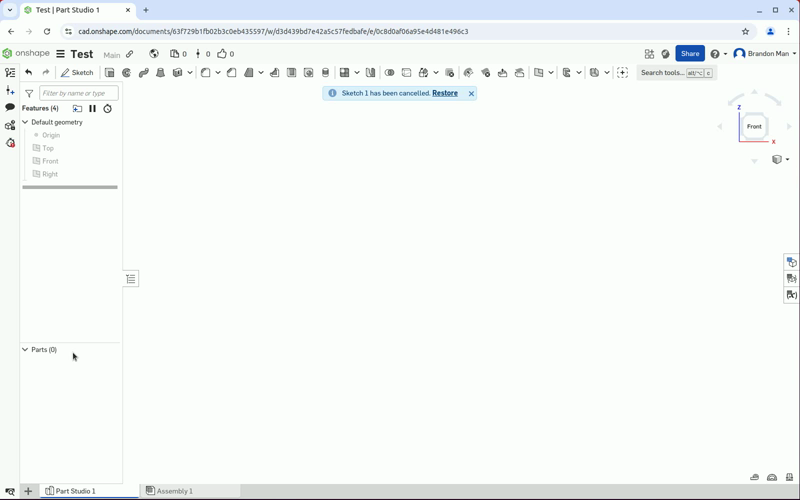
key(shift+s)
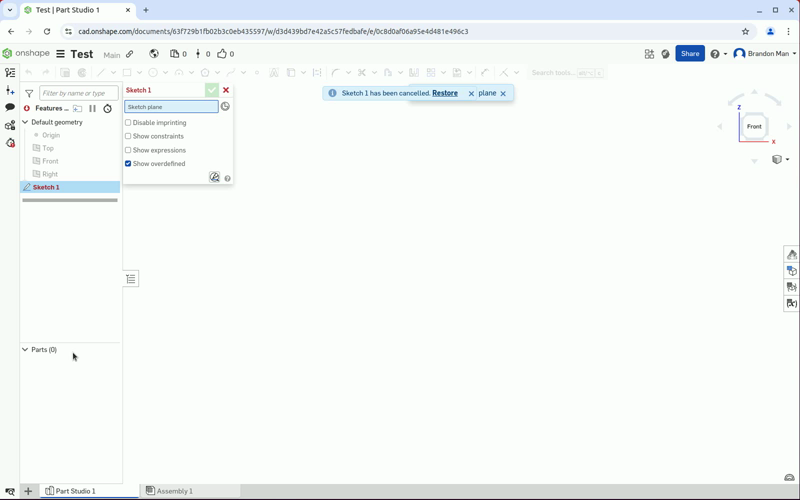
mouse_move(73, 163)
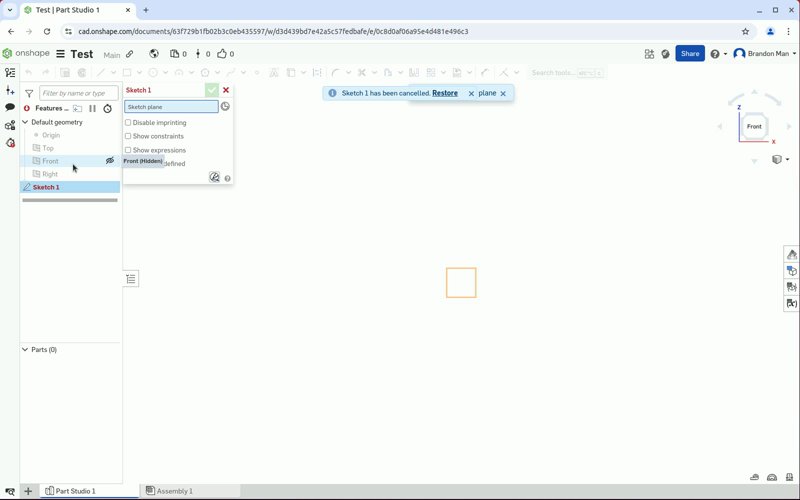
click(73, 163)
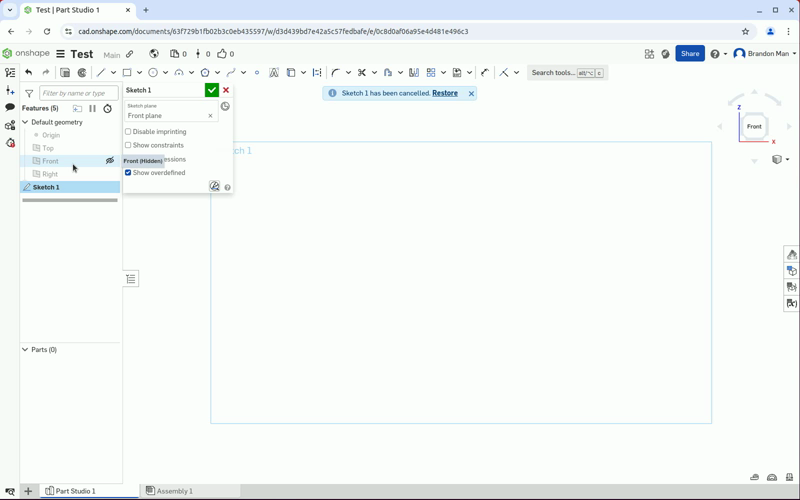
mouse_move(73, 352)
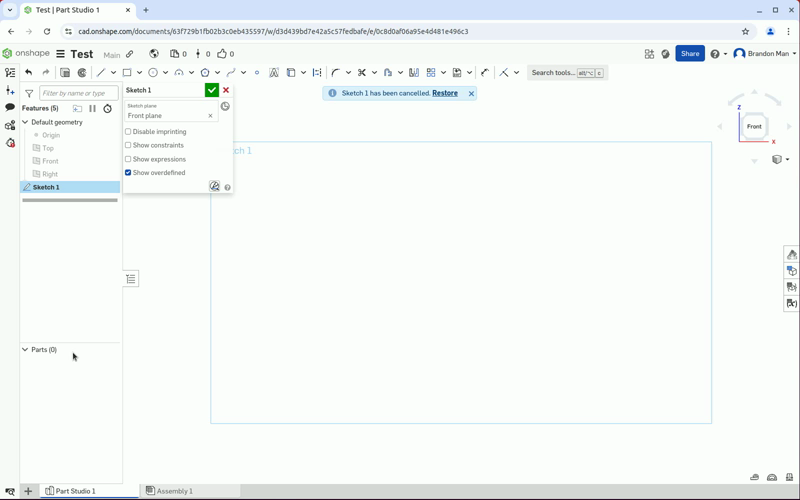
key(y)
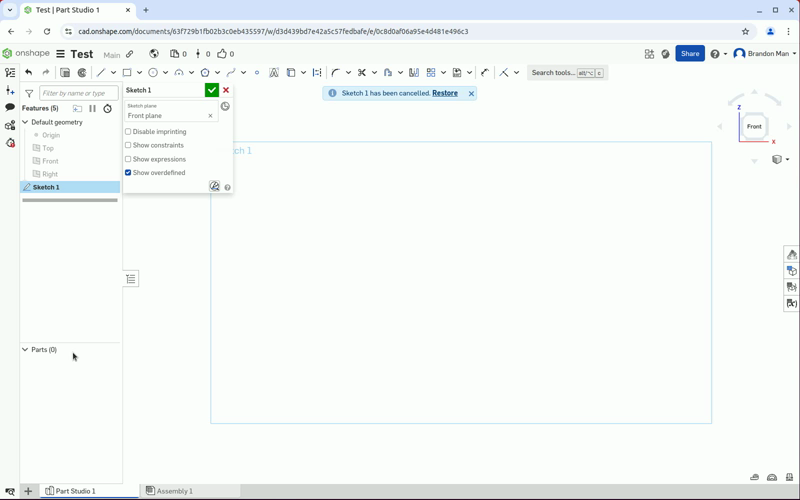
key(l)
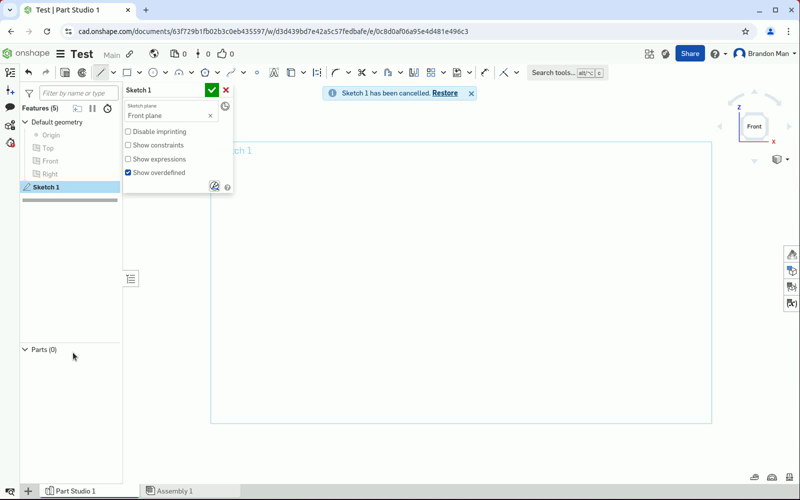
key_down(shift)
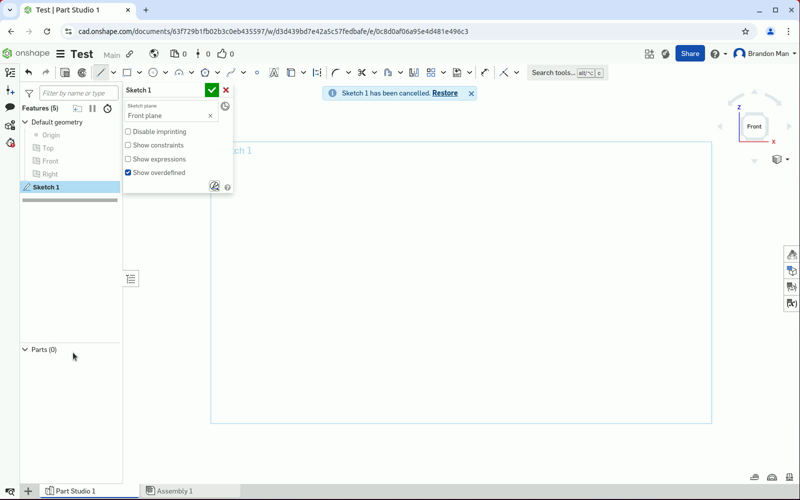
mouse_move(460, 282)
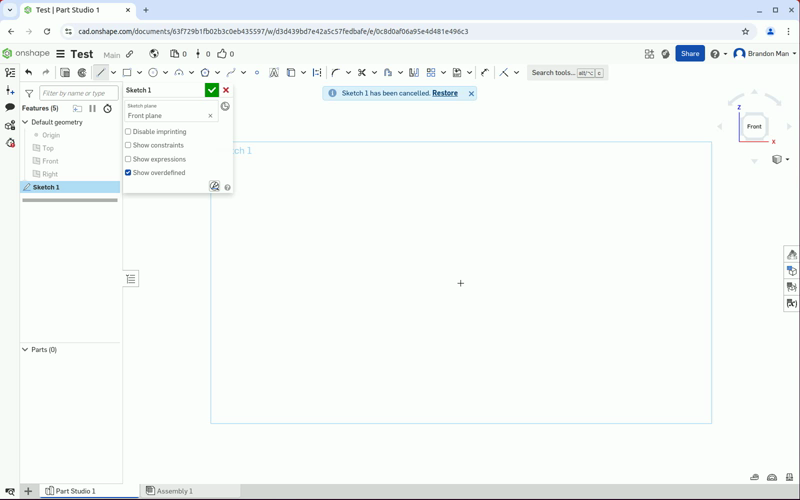
click(460, 282)
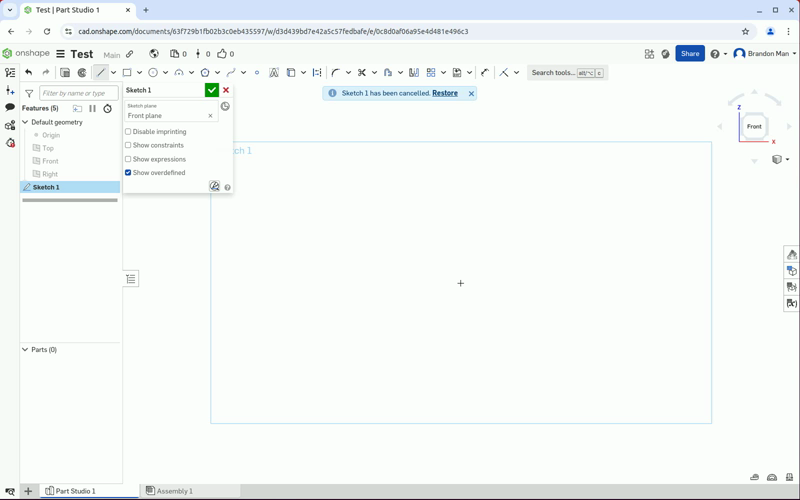
key_up(shift)
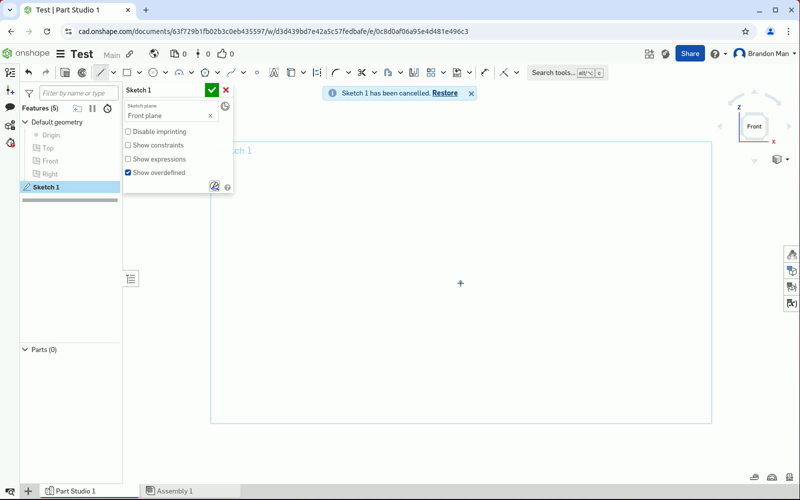
key_down(shift)
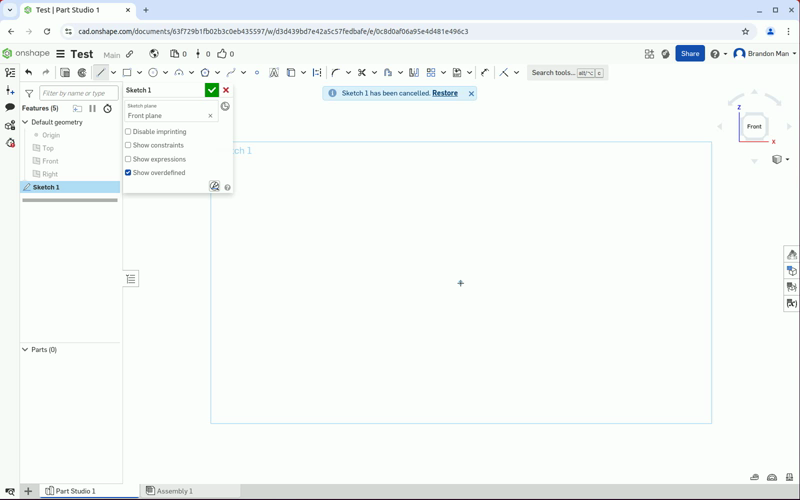
mouse_move(573, 282)
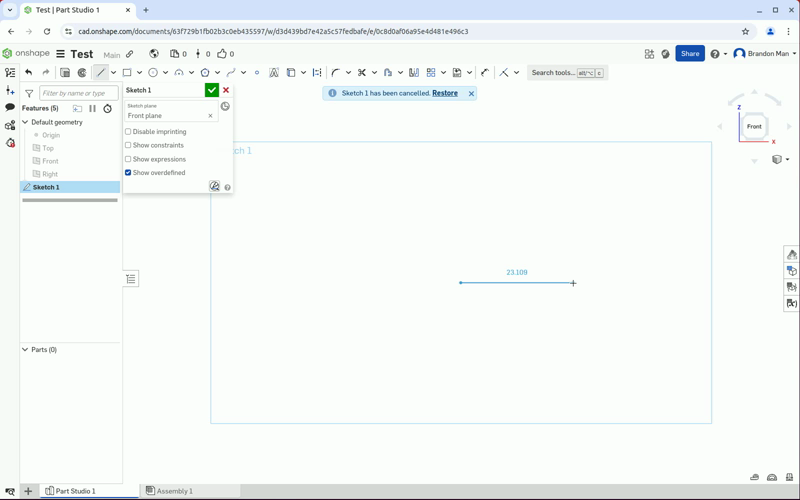
click(573, 282)
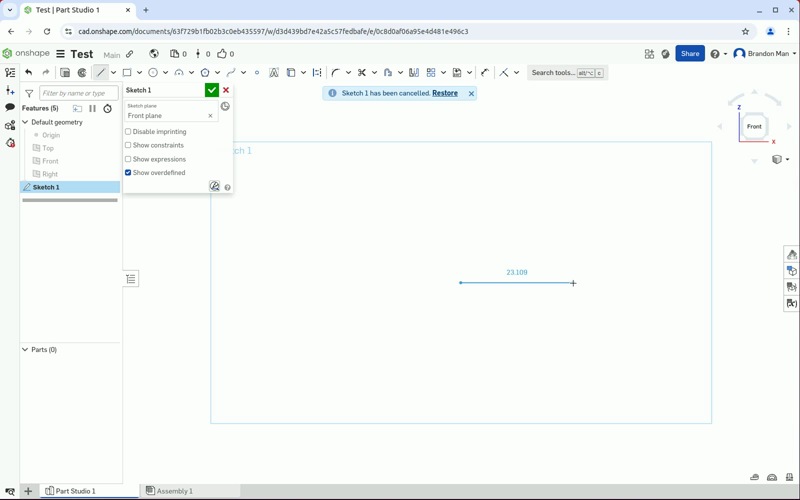
key_up(shift)
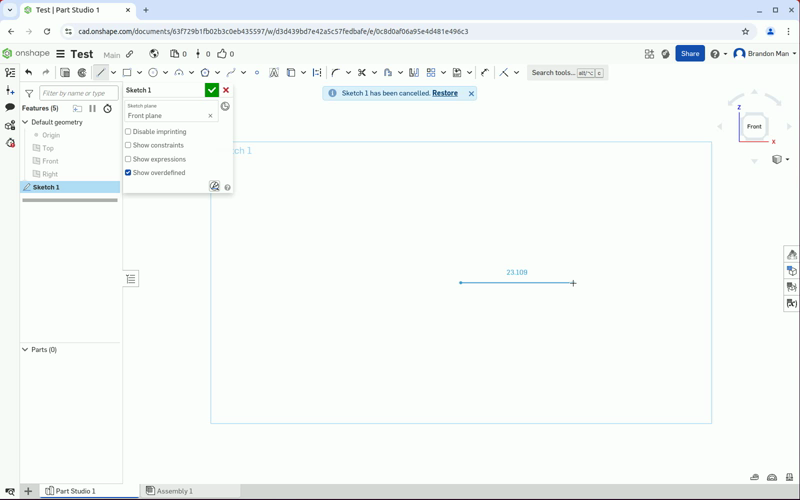
key_down(shift)
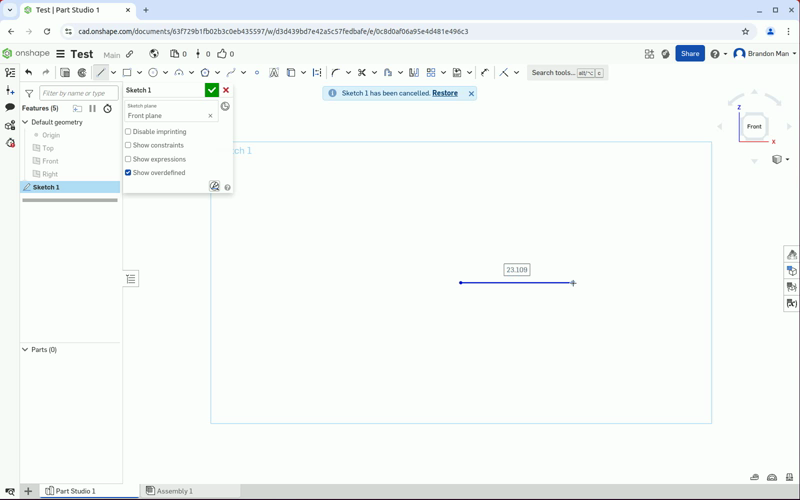
mouse_move(589, 282)
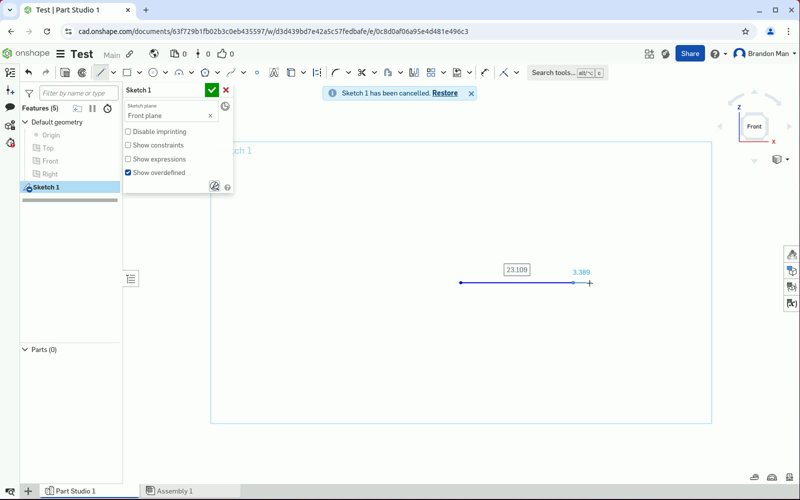
mouse_move(573, 266)
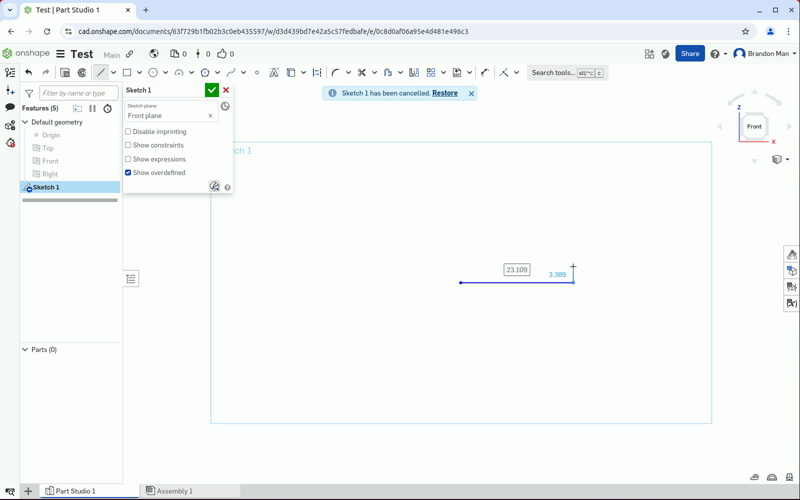
click(573, 266)
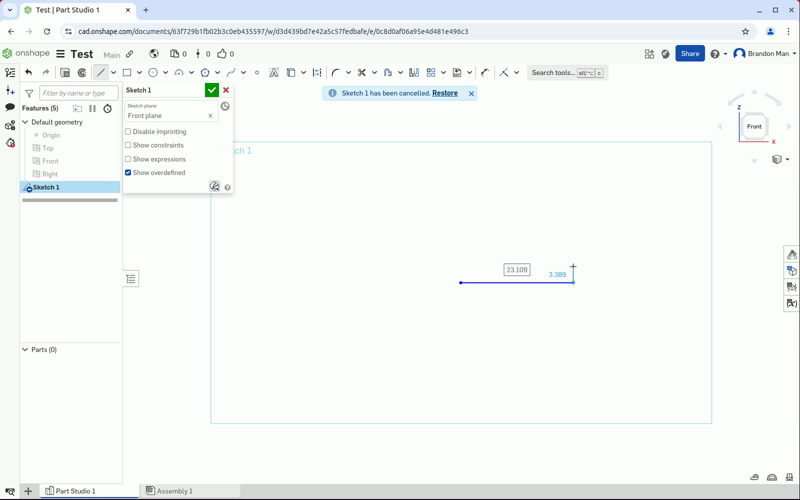
key_up(shift)
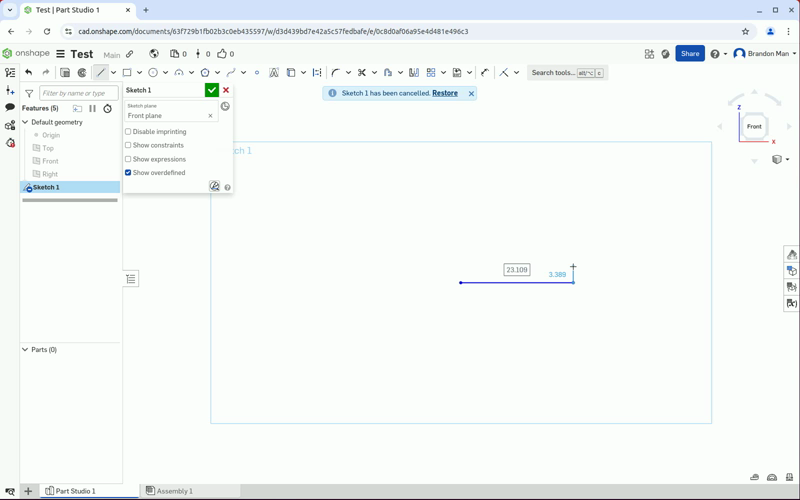
key_down(shift)
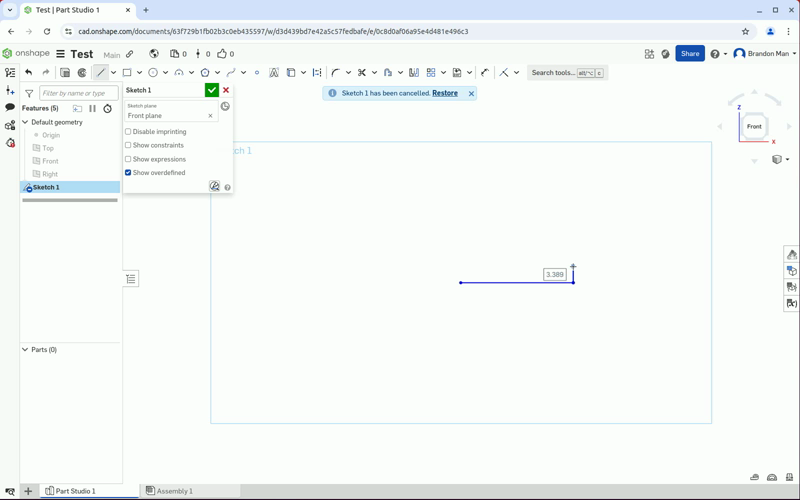
mouse_move(460, 266)
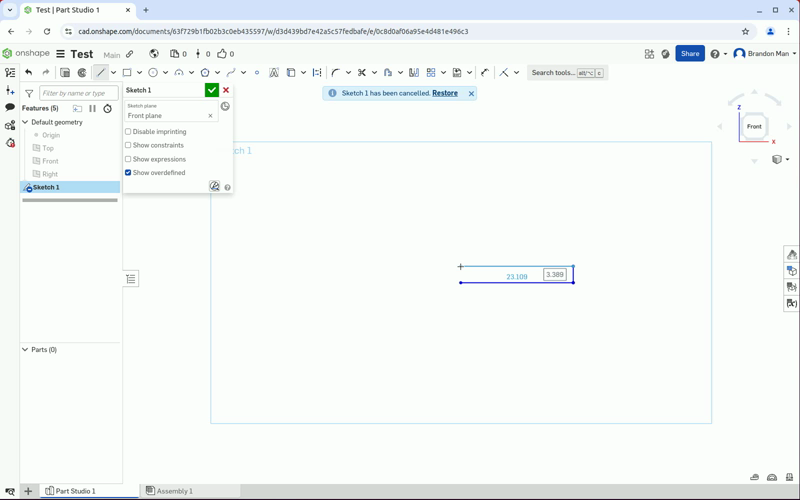
click(460, 266)
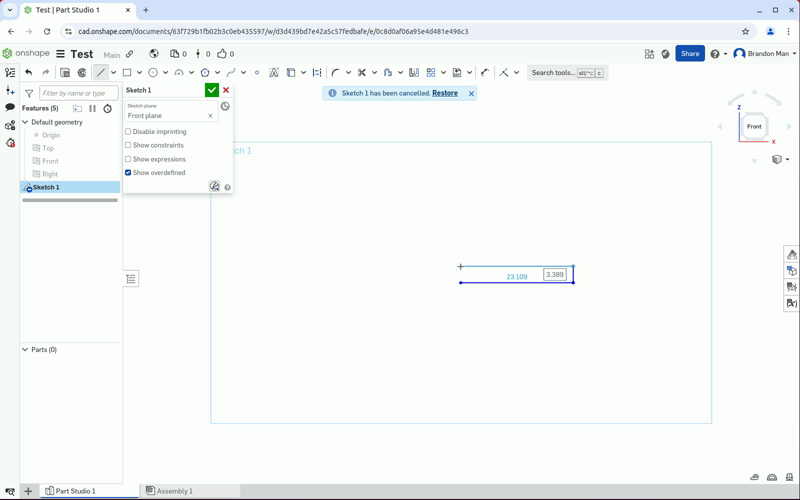
key_up(shift)
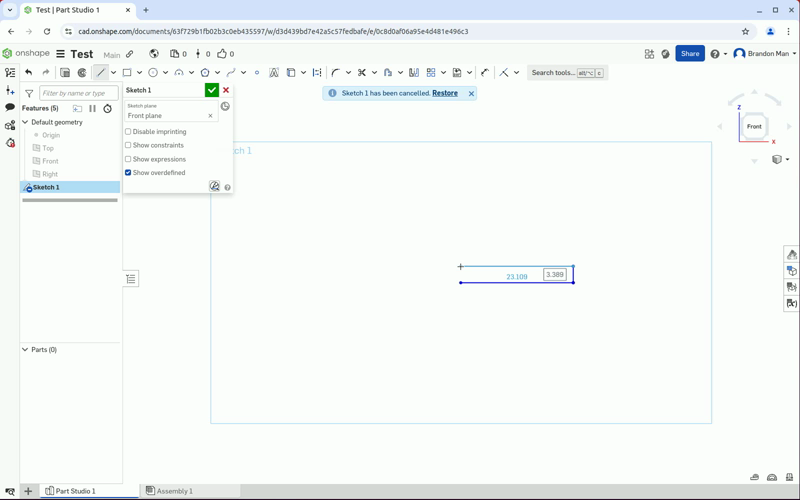
mouse_move(490, 266)
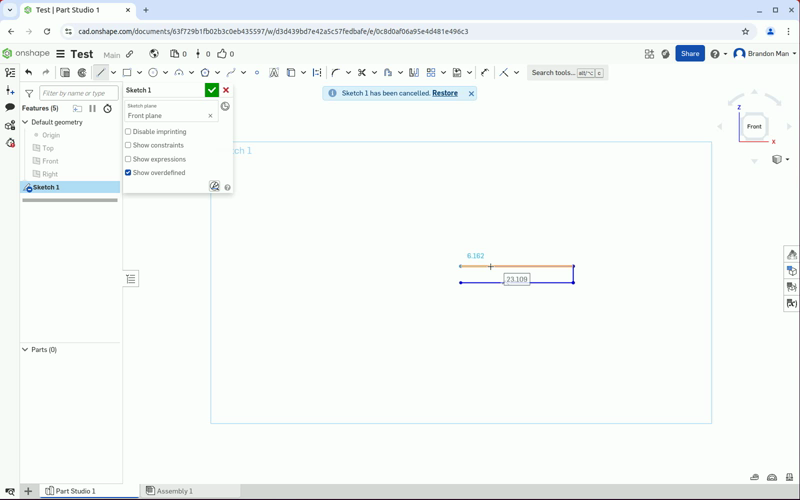
key_down(shift)
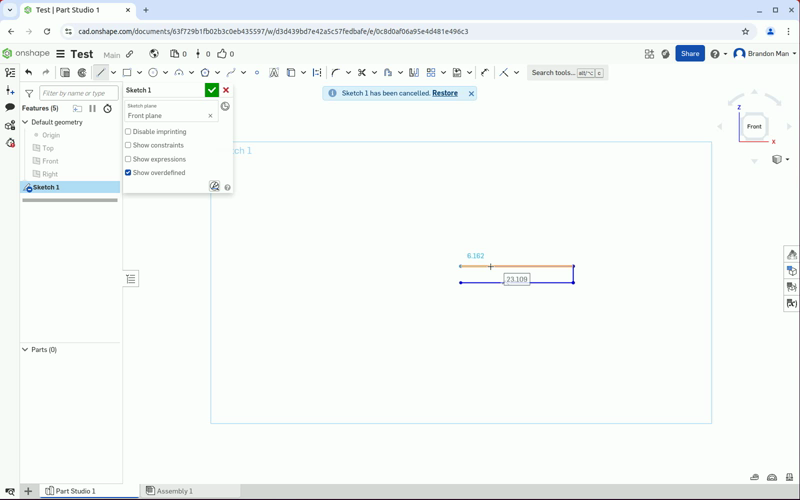
mouse_move(460, 282)
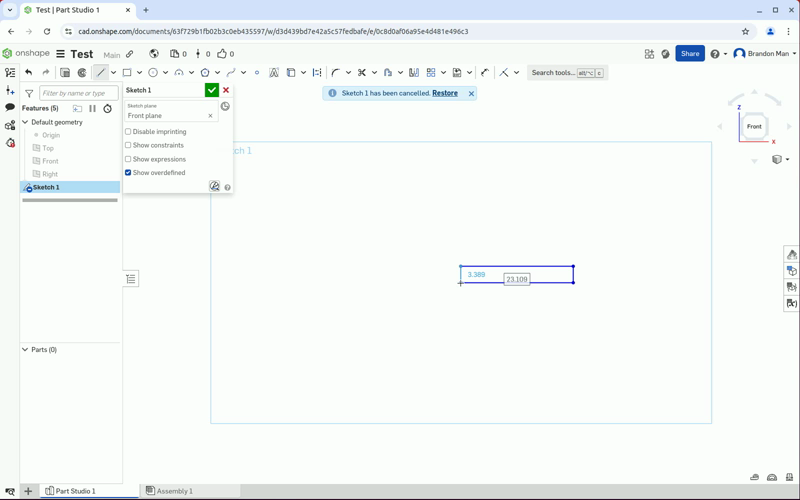
key_up(shift)
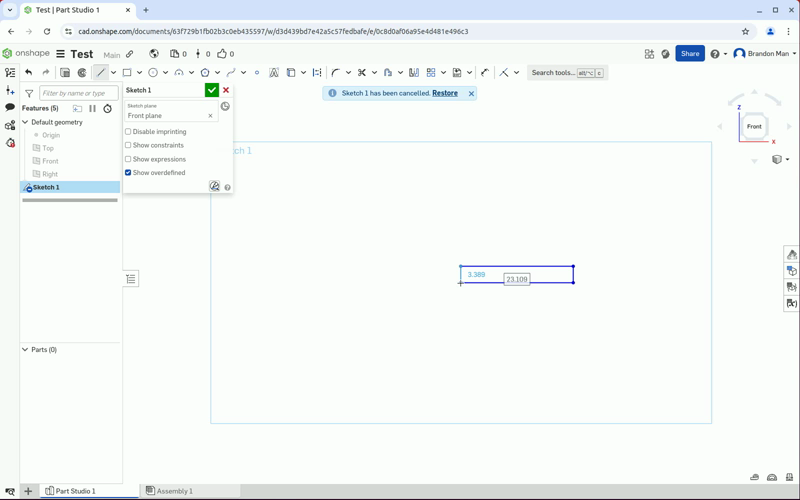
click(460, 282)
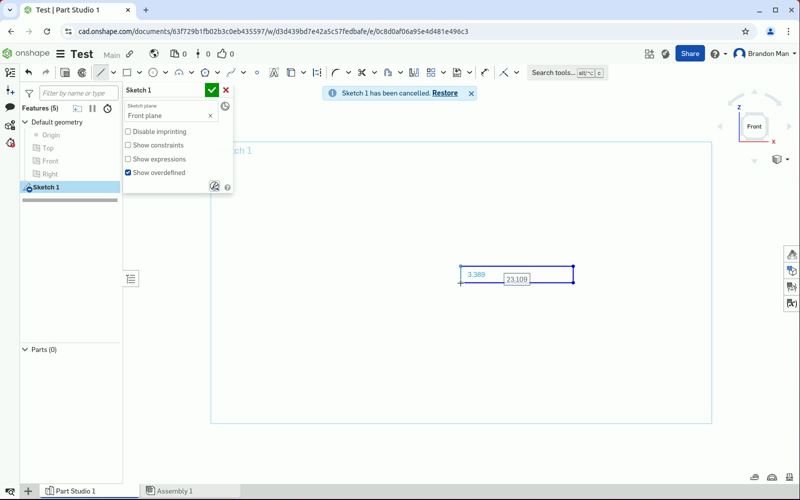
key(esc)
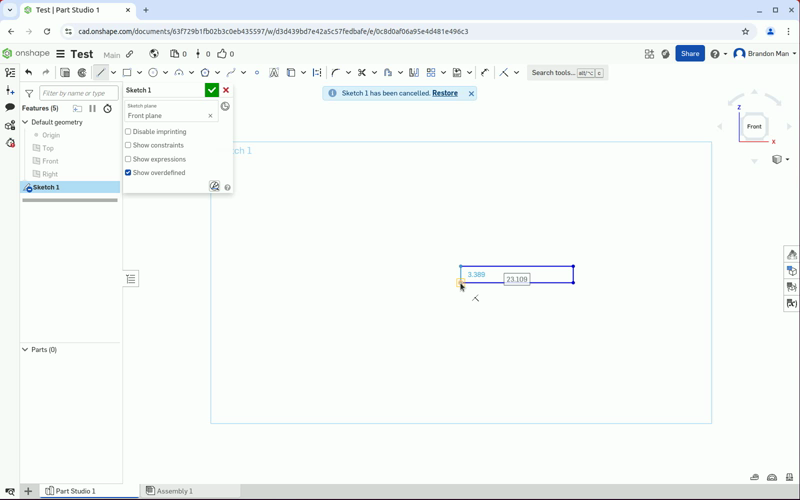
mouse_move(546, 277)
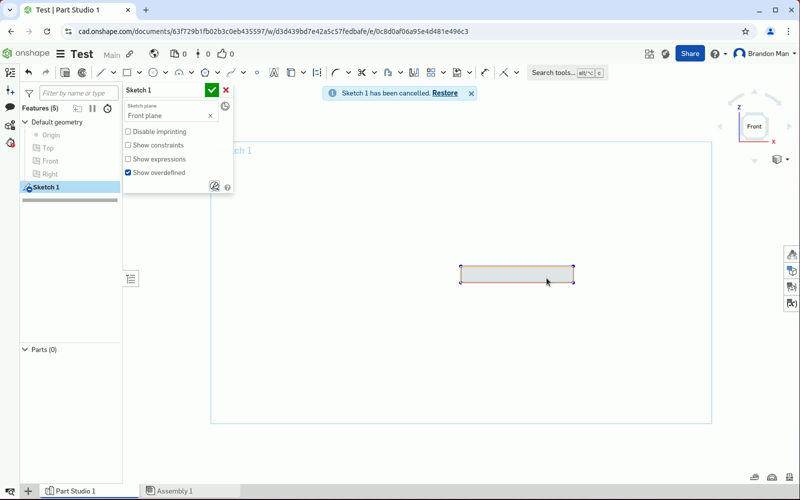
click(546, 277)
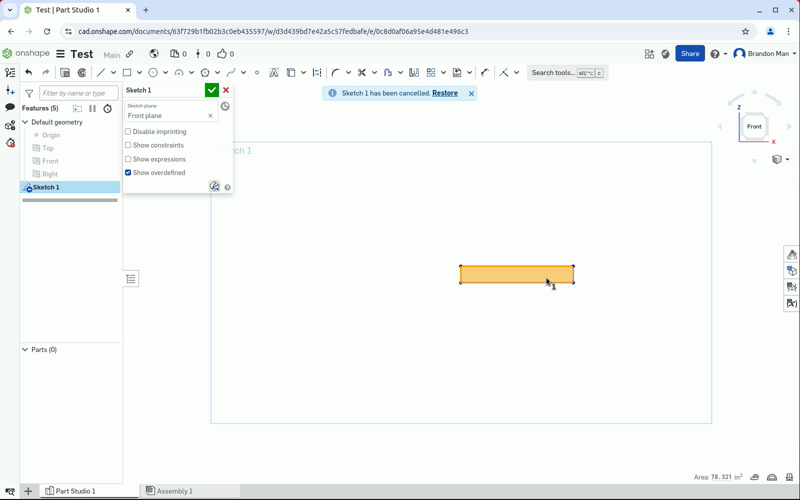
mouse_move(73, 352)
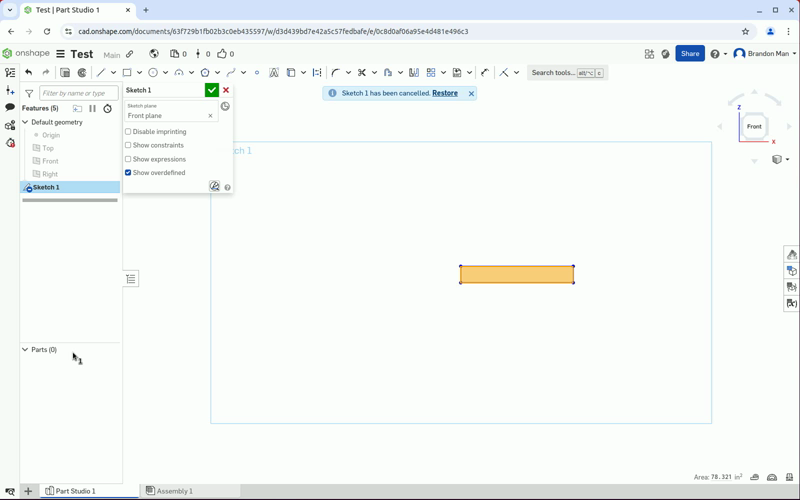
key(shift+y)
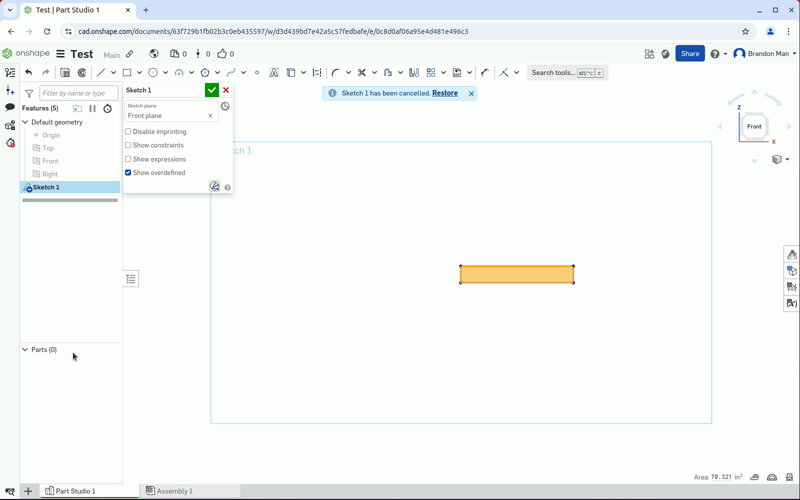
key(shift+e)
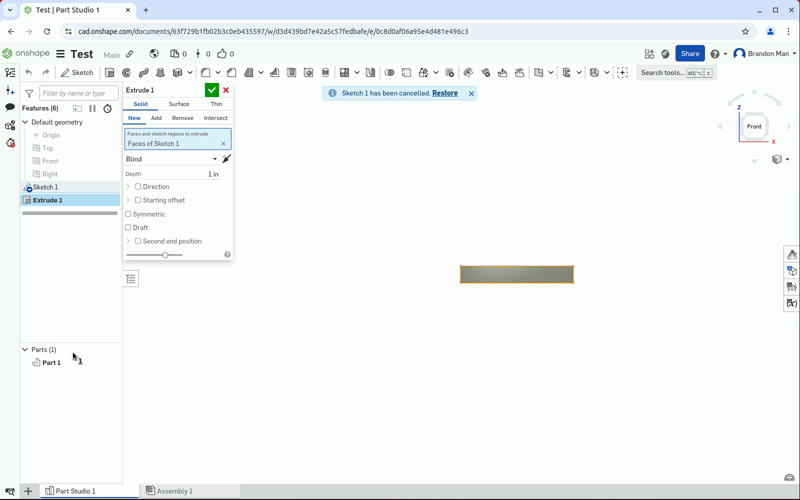
mouse_move(143, 106)
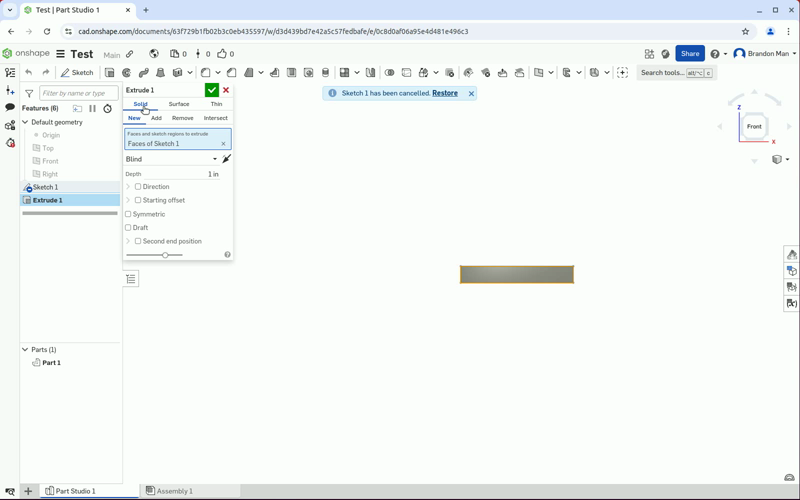
click(143, 106)
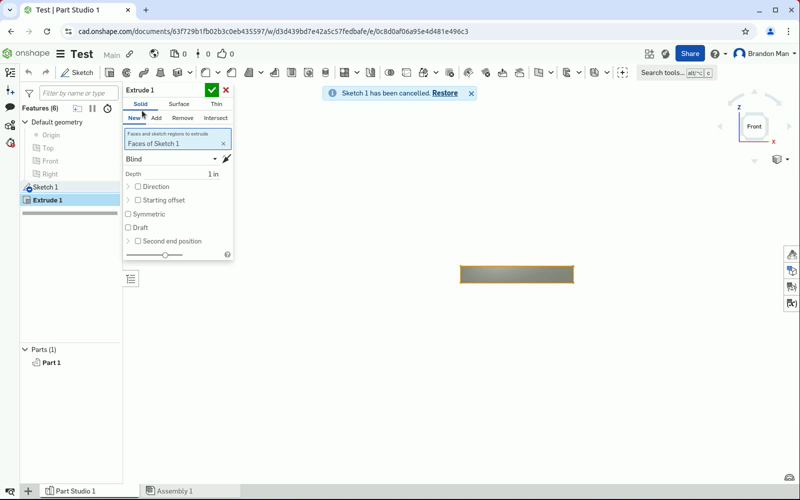
mouse_move(137, 120)
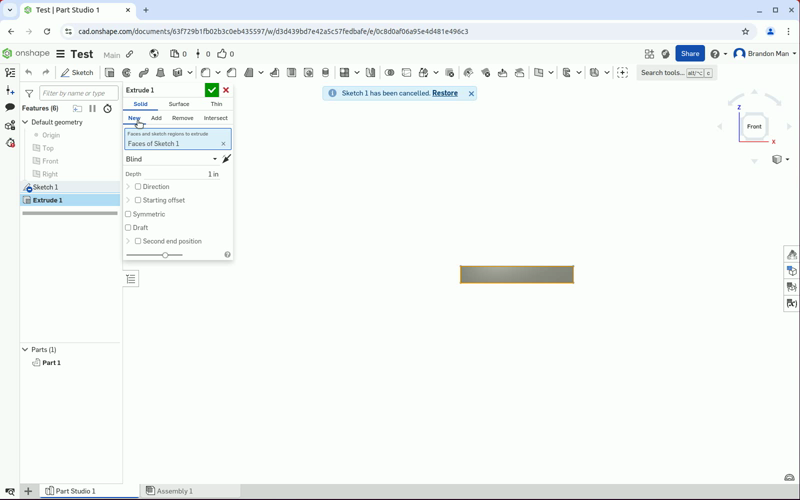
click(137, 120)
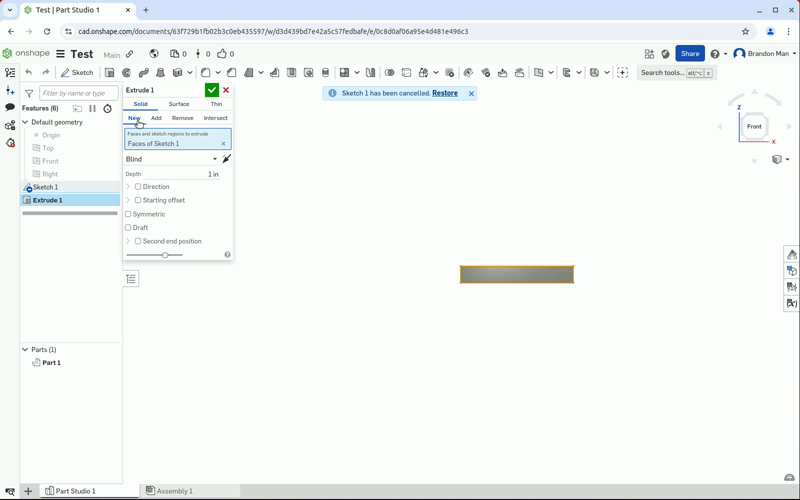
key(tab, 4)
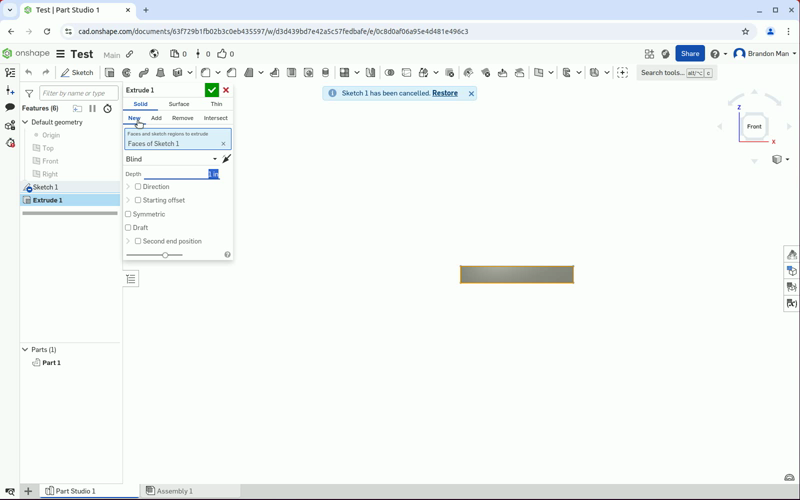
text(-0.241)
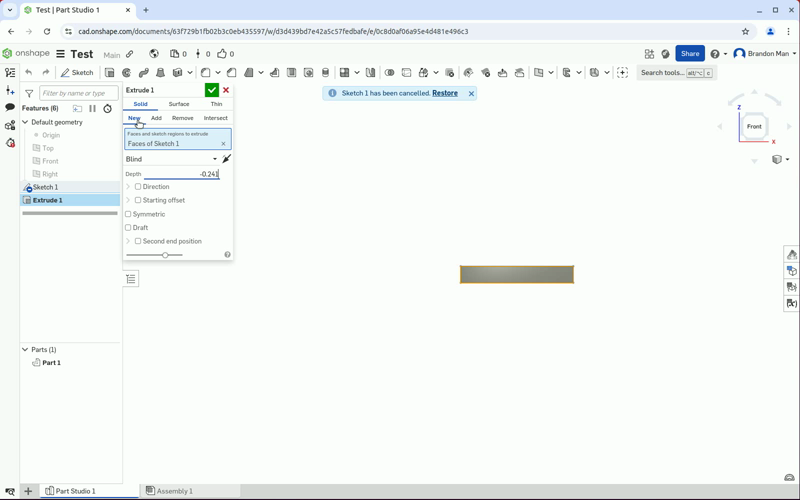
key(enter)
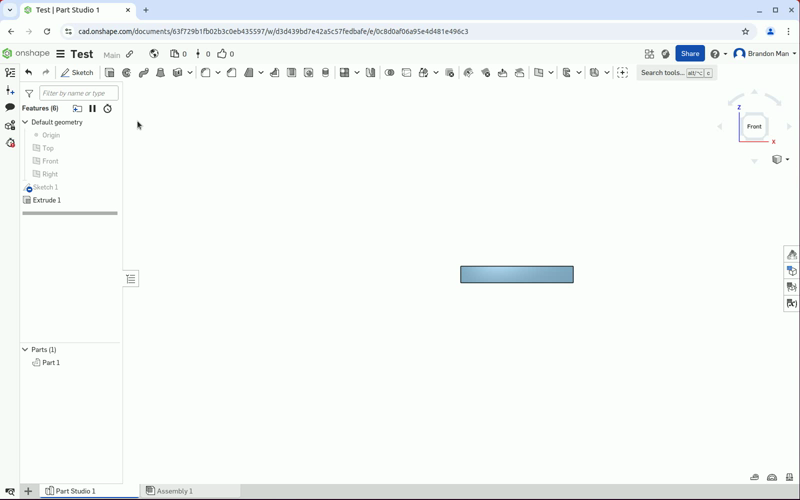
key(shift+h)
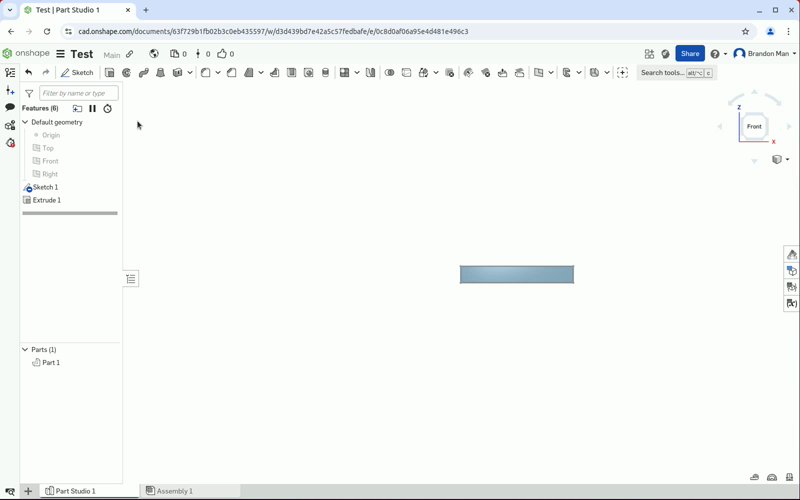
key(shift+h)
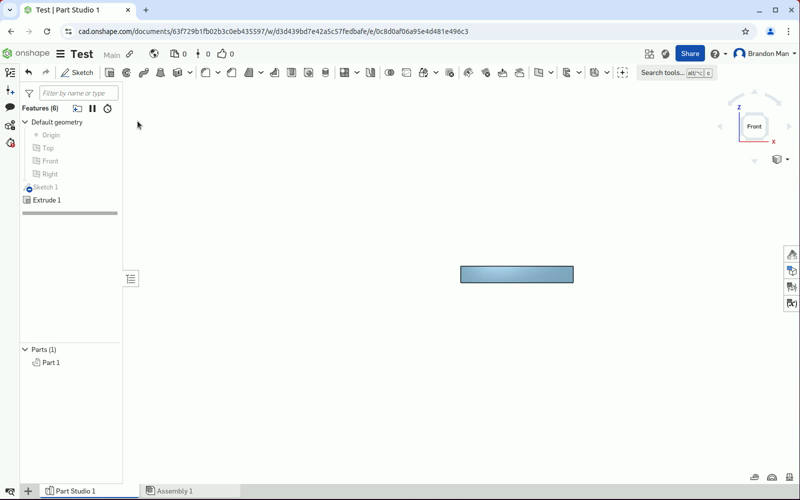
mouse_move(73, 189)
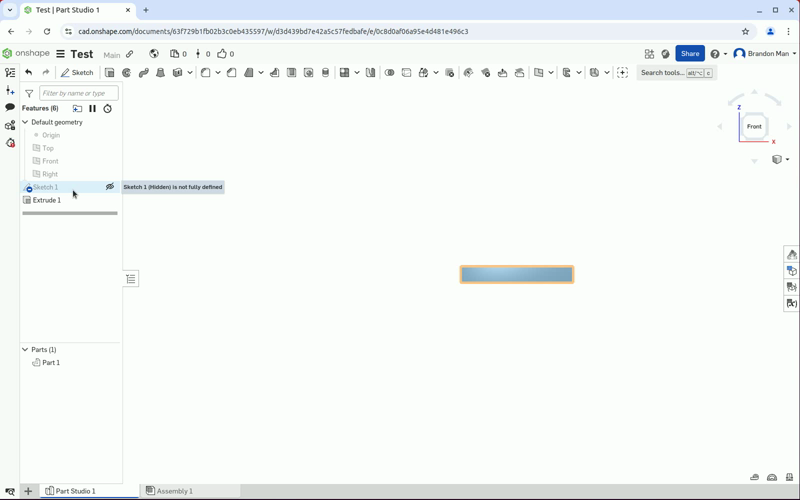
click(73, 189)
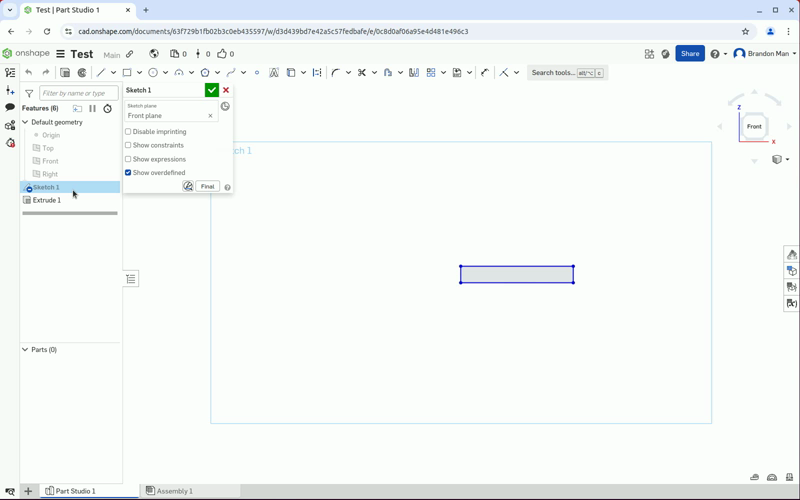
mouse_move(229, 92)
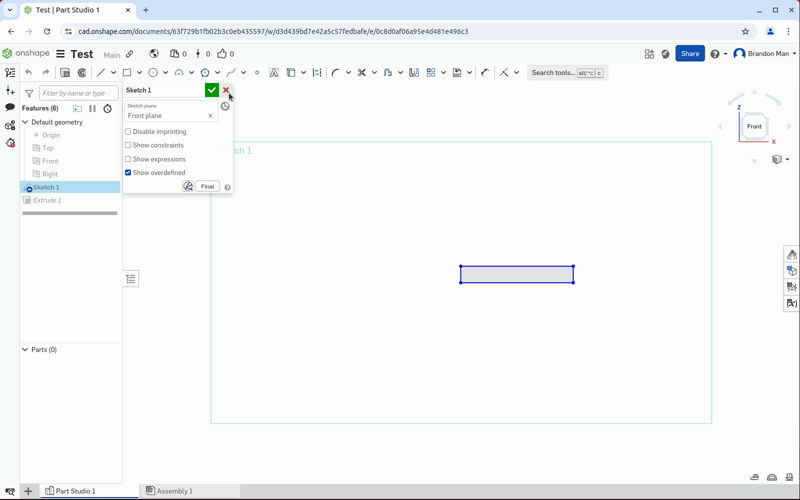
click(229, 92)
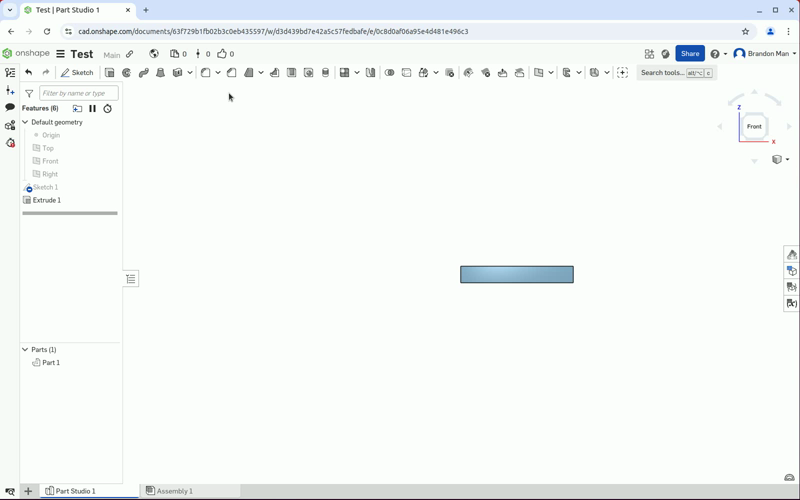
mouse_move(541, 75)
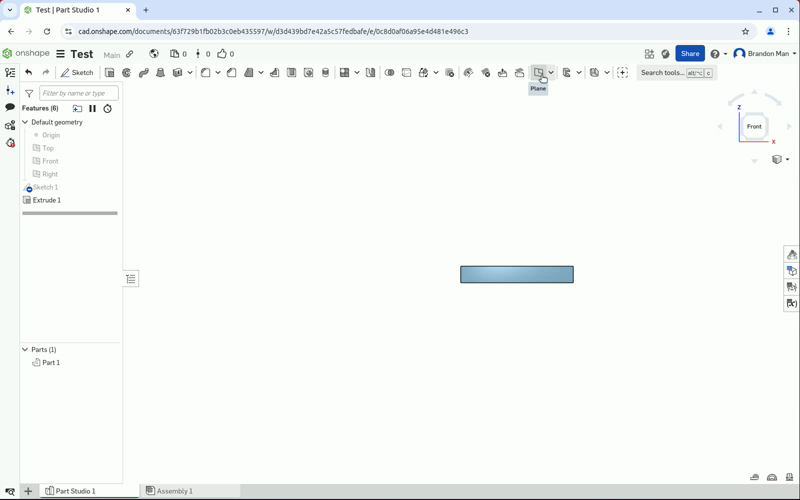
click(541, 75)
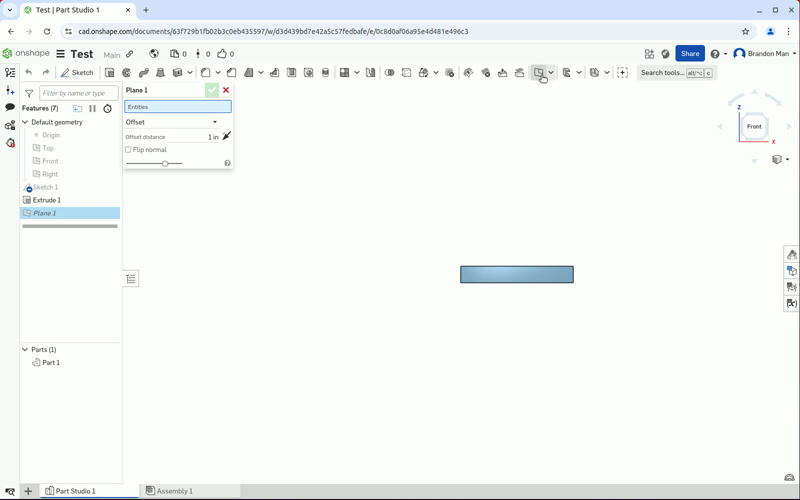
mouse_move(73, 163)
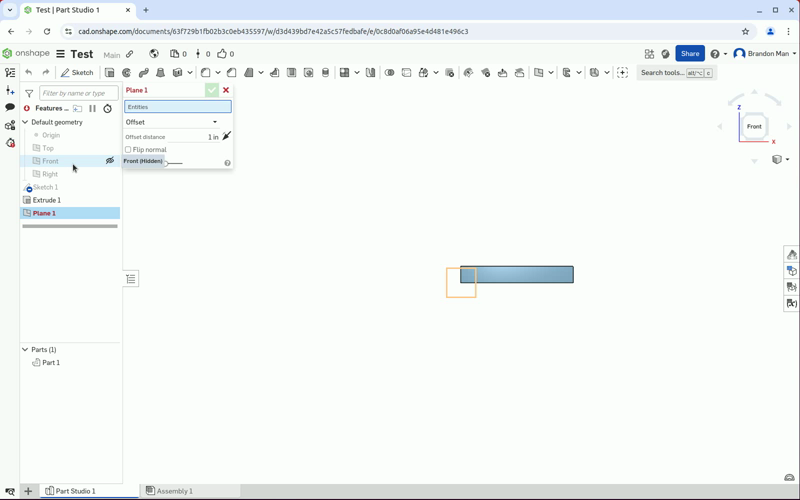
click(73, 163)
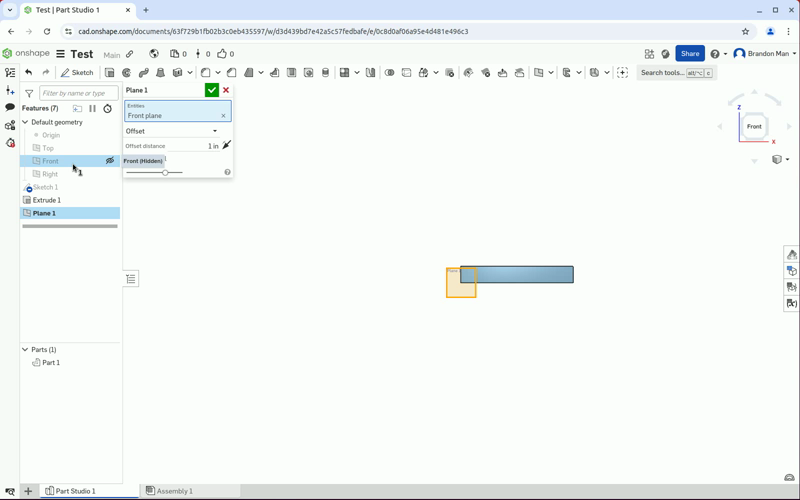
key(tab, 2)
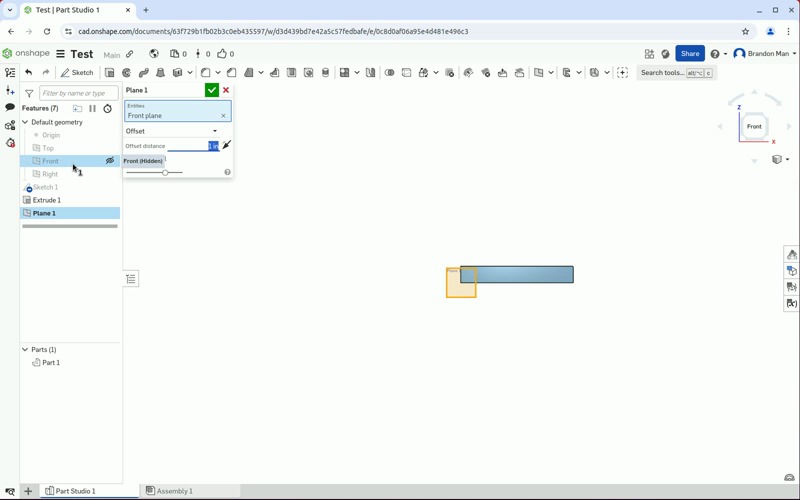
text(0.246)
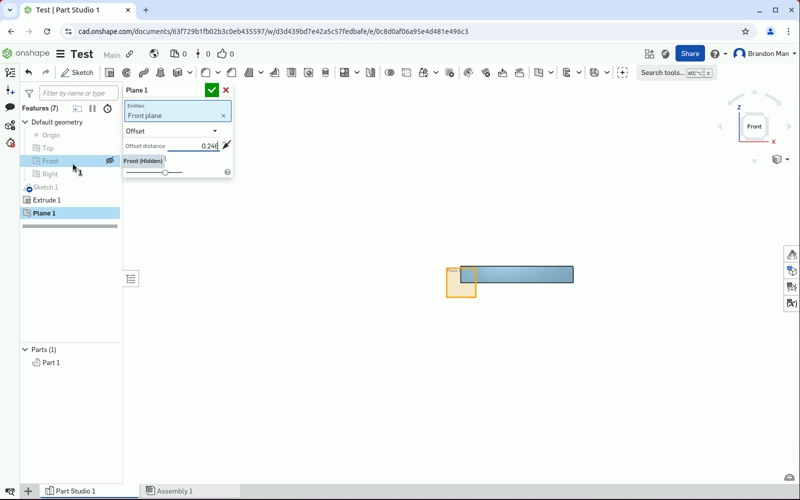
key(enter, 2)
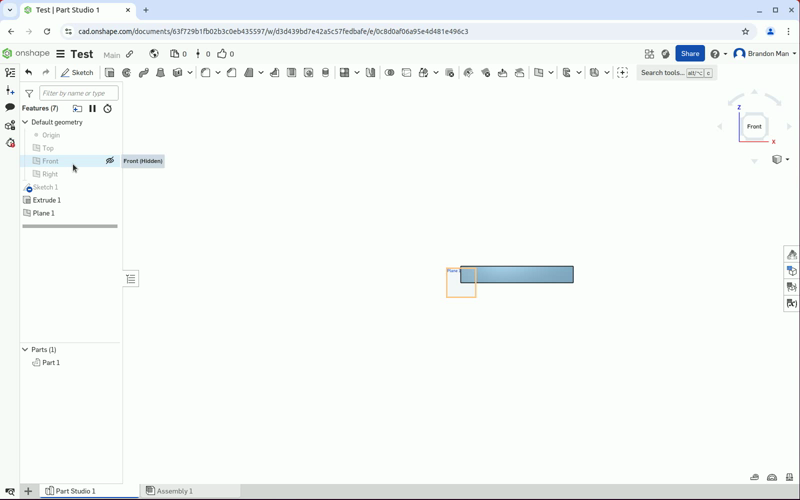
key(shift+s)
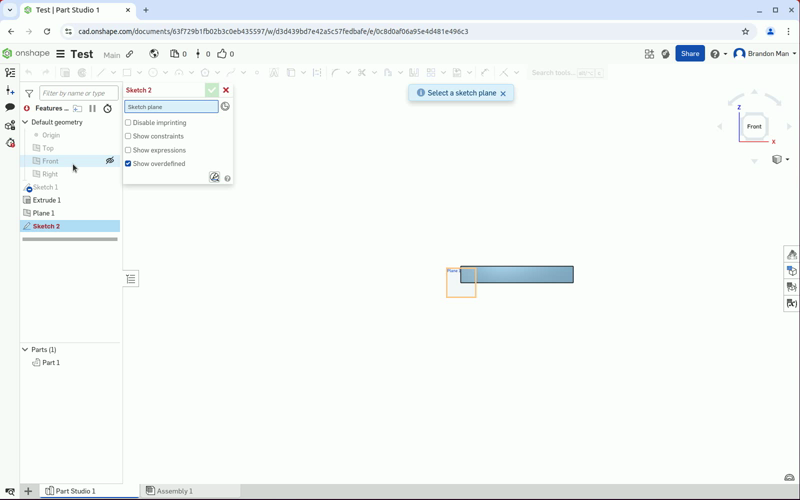
mouse_move(73, 215)
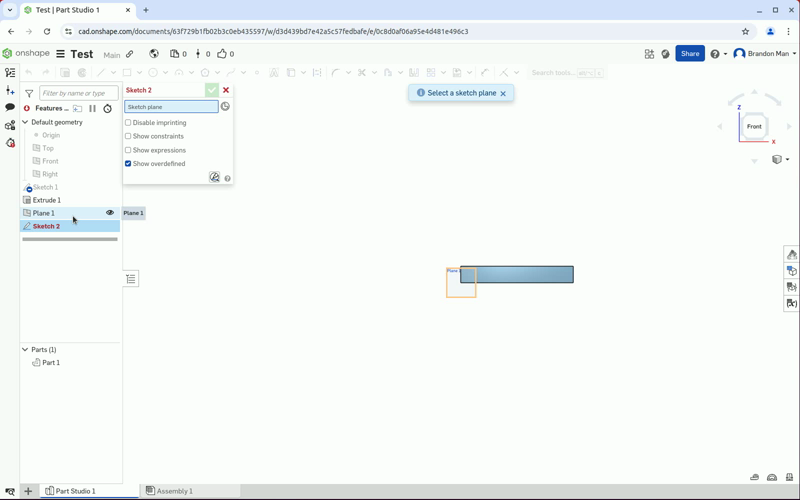
click(73, 215)
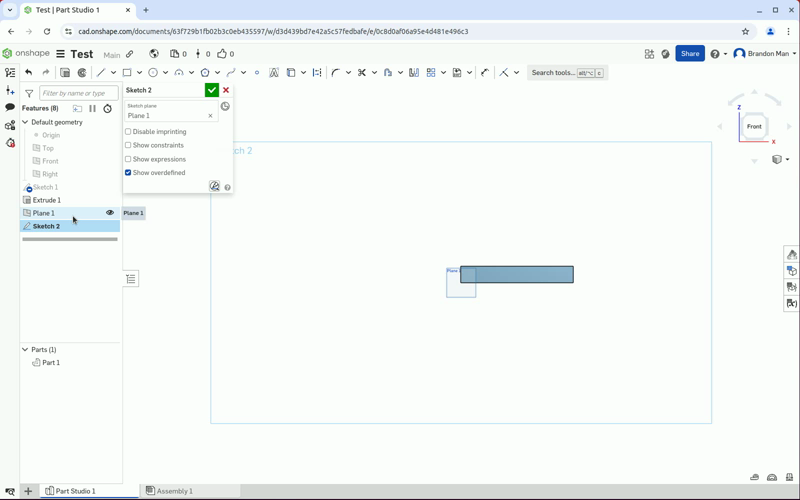
mouse_move(73, 352)
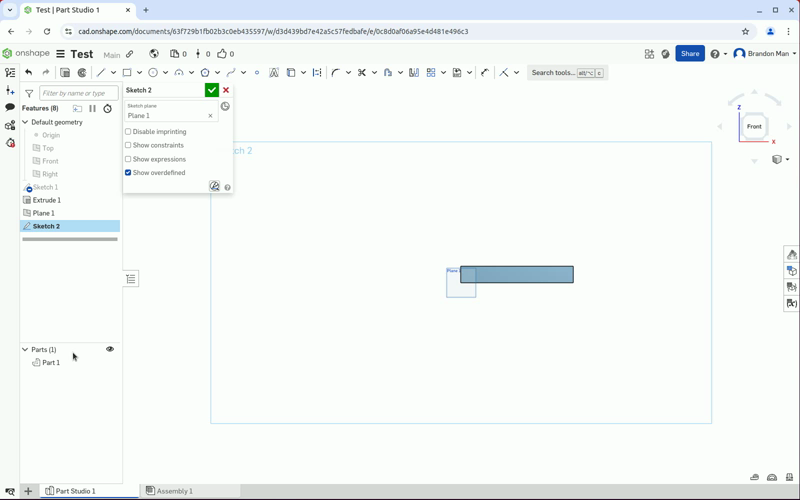
key(y)
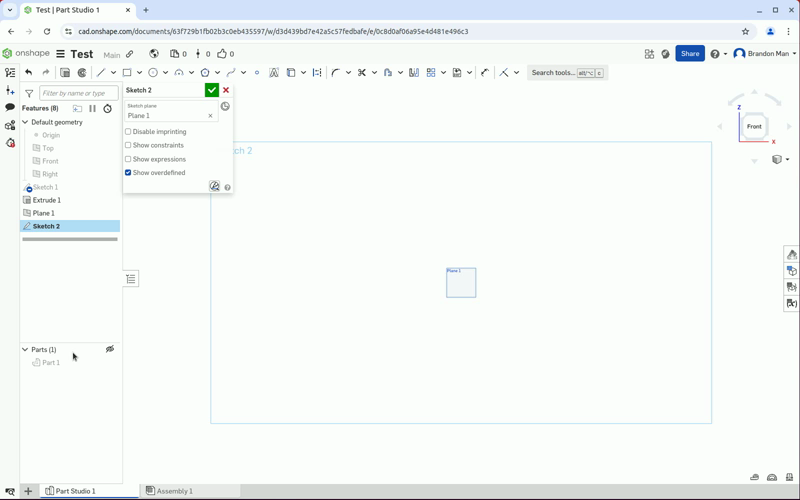
key(l)
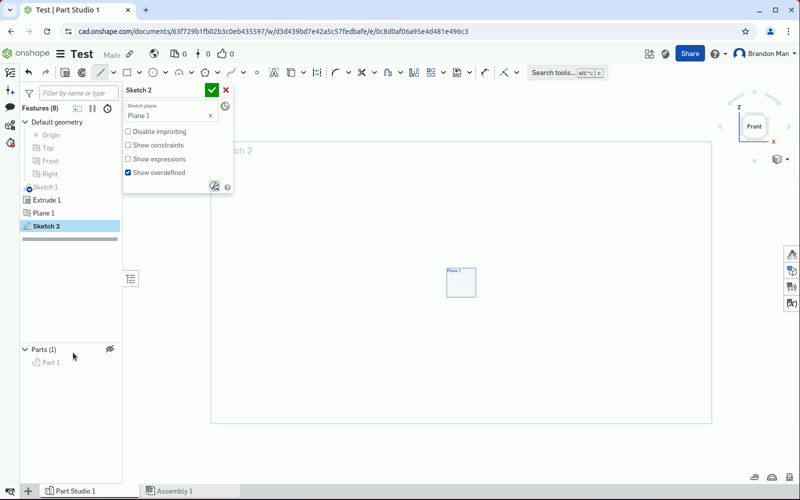
key_down(shift)
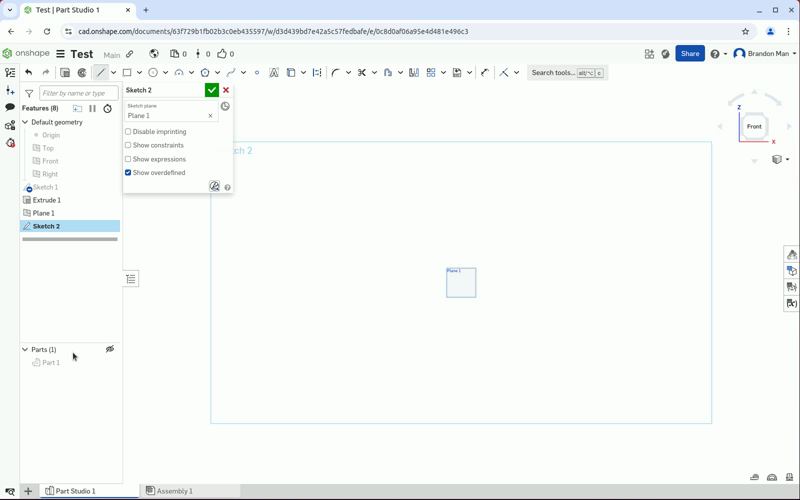
mouse_move(463, 281)
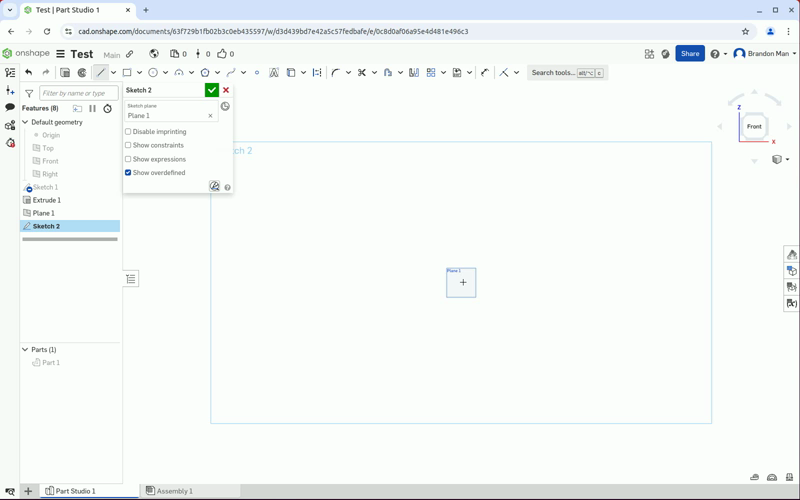
click(463, 281)
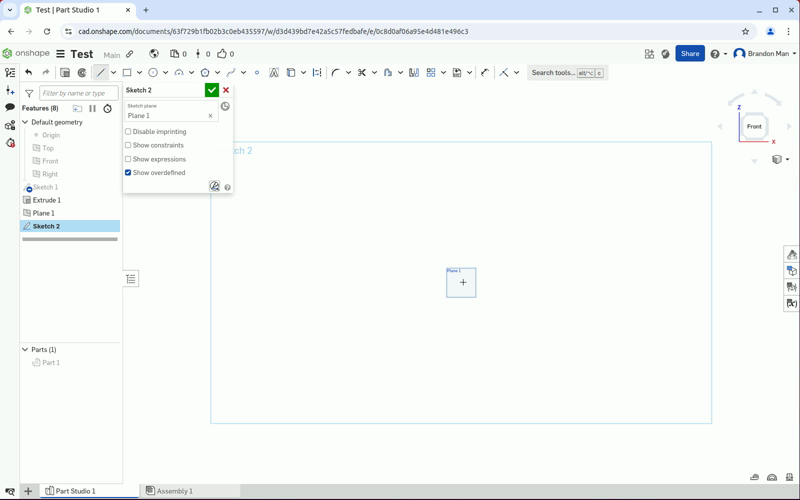
key_up(shift)
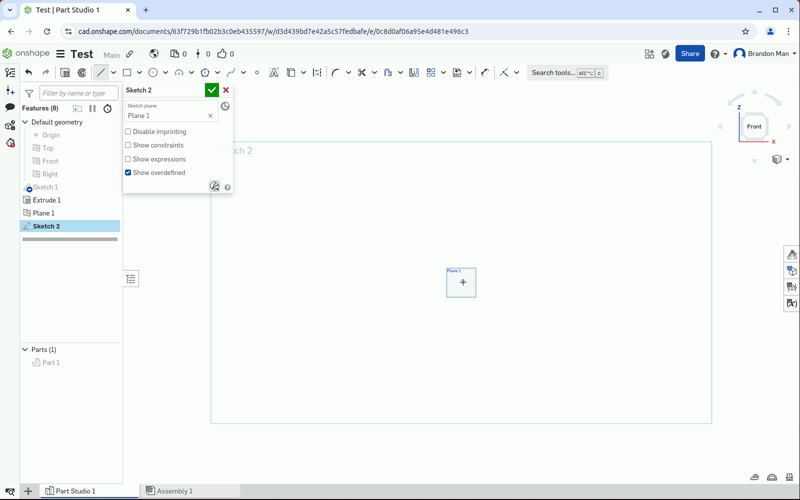
key_down(shift)
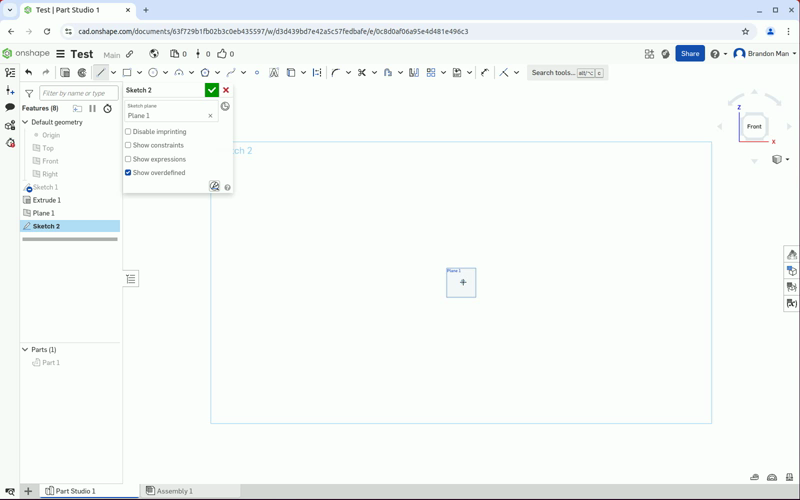
mouse_move(493, 281)
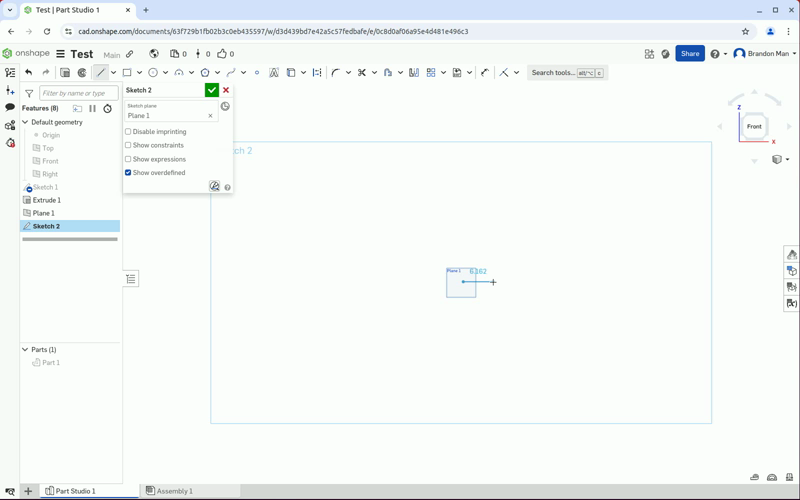
mouse_move(489, 281)
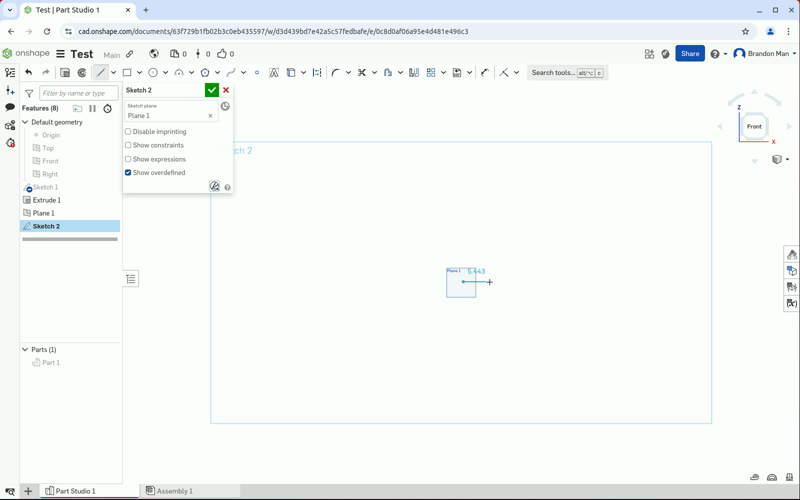
click(489, 281)
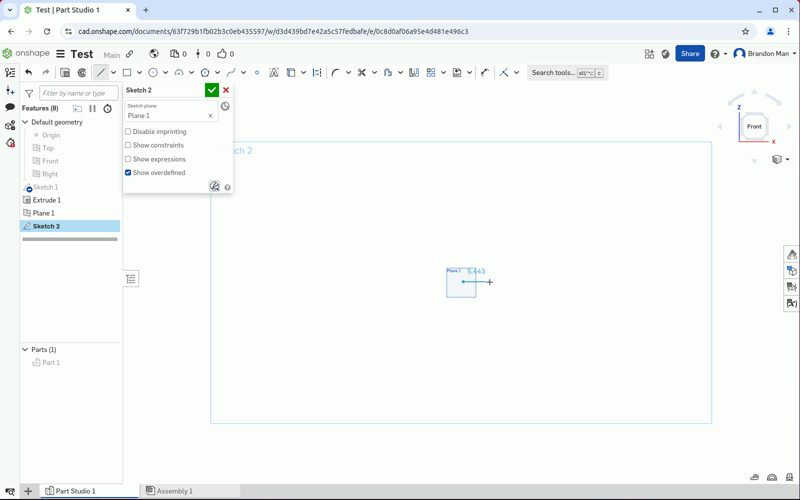
key_up(shift)
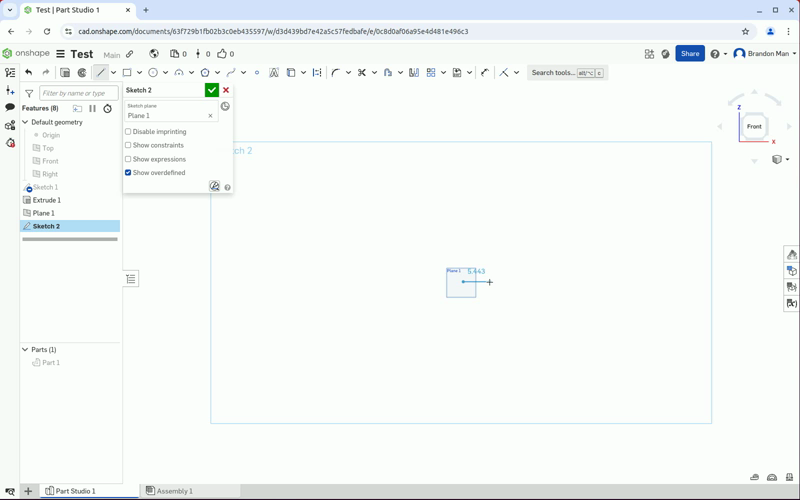
key_down(shift)
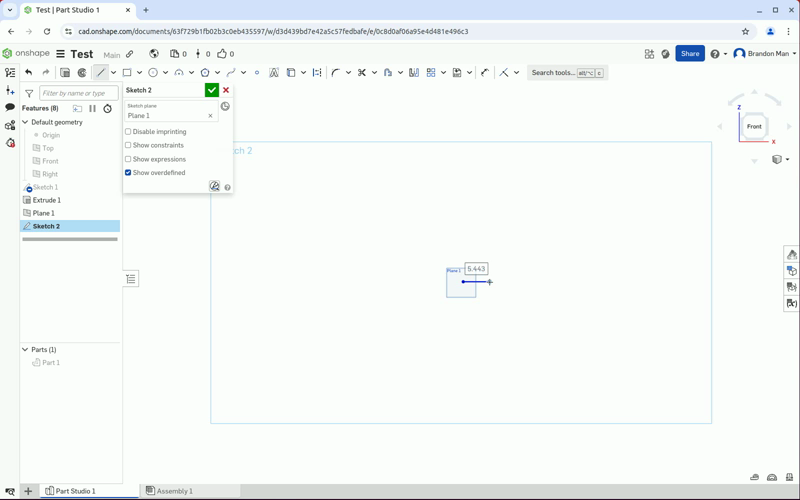
mouse_move(519, 281)
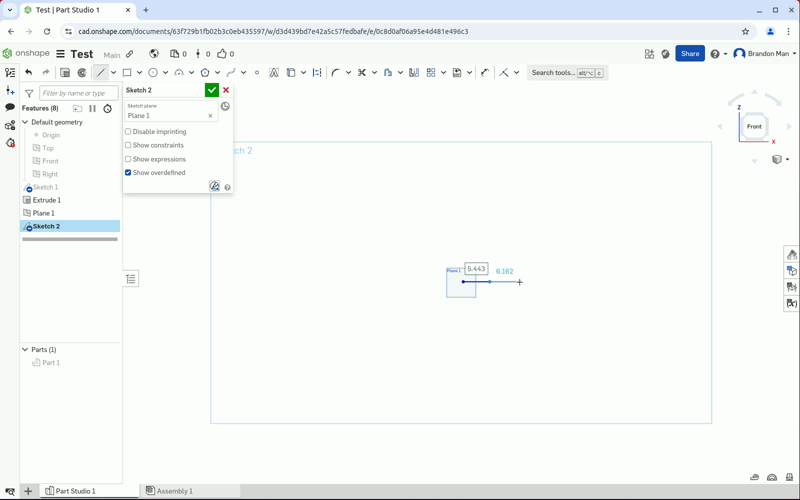
mouse_move(489, 267)
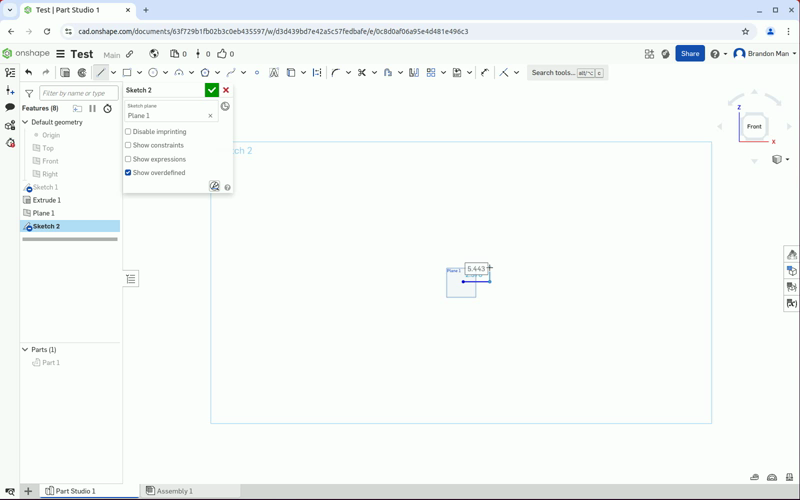
click(489, 267)
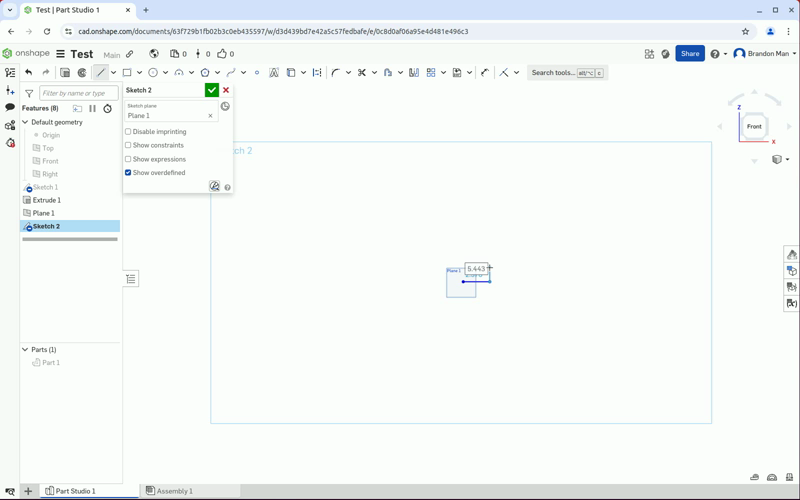
key_up(shift)
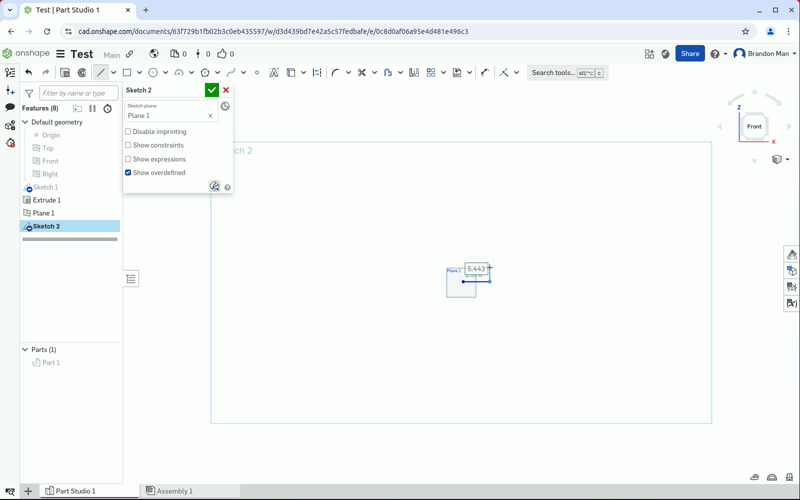
key_down(shift)
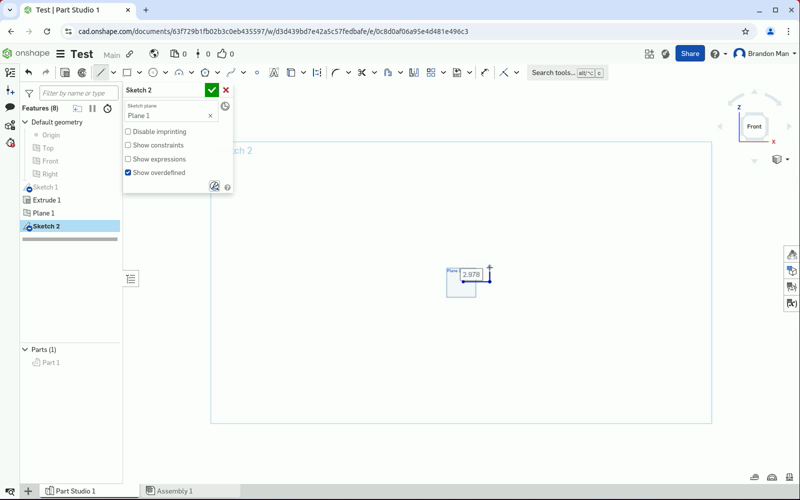
mouse_move(519, 267)
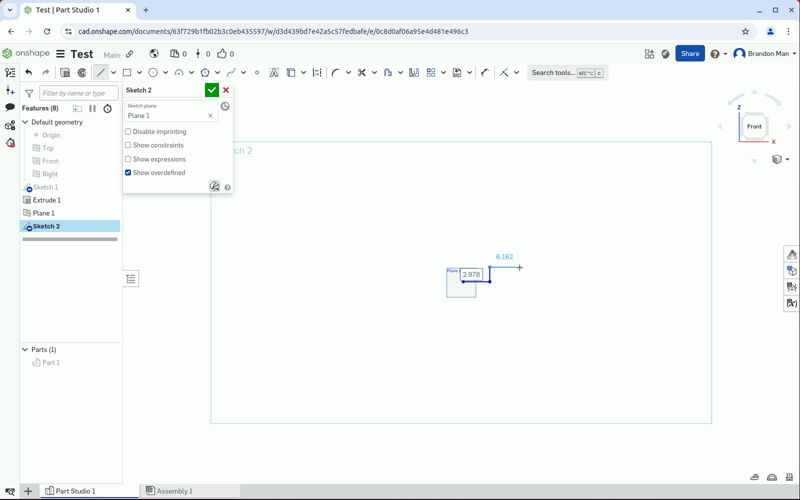
mouse_move(463, 267)
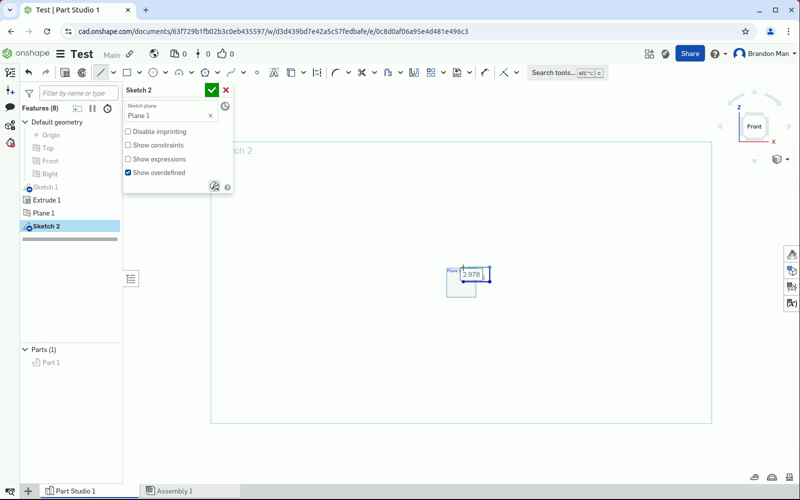
click(463, 267)
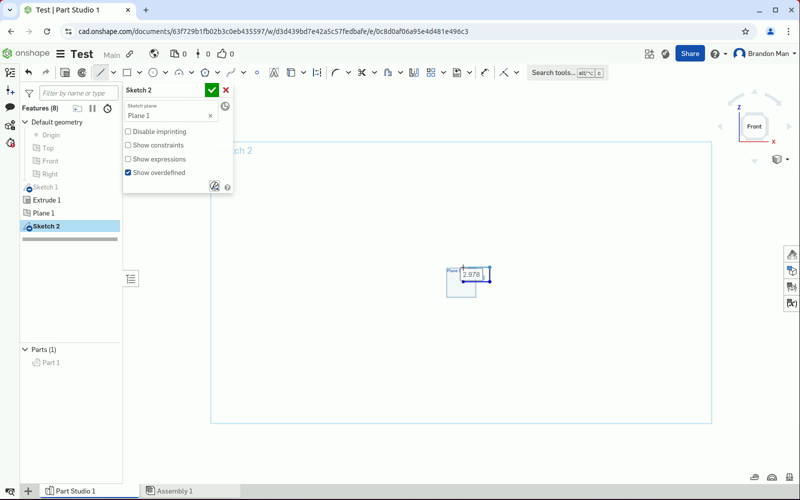
key_up(shift)
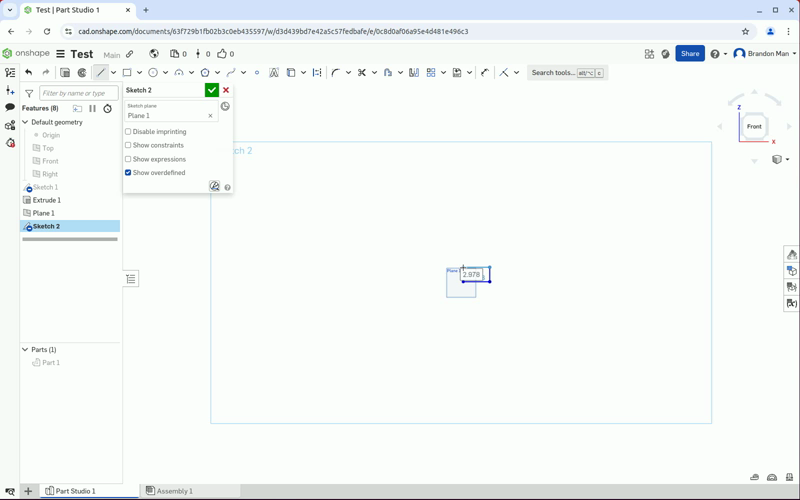
mouse_move(493, 267)
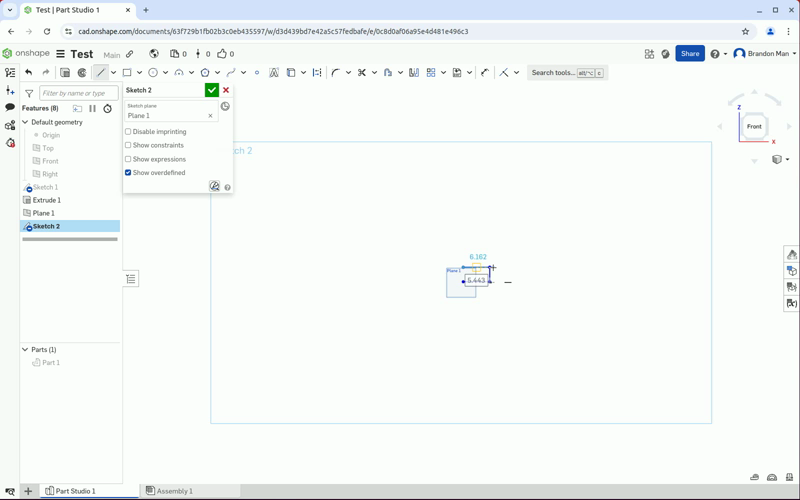
key_down(shift)
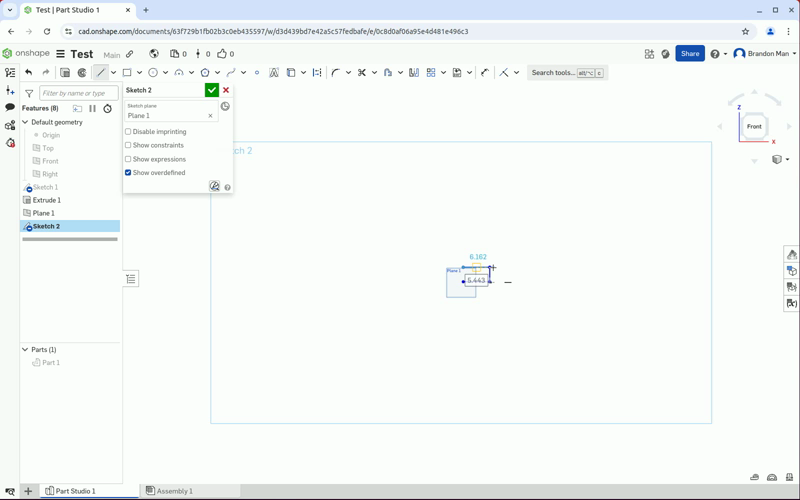
mouse_move(463, 281)
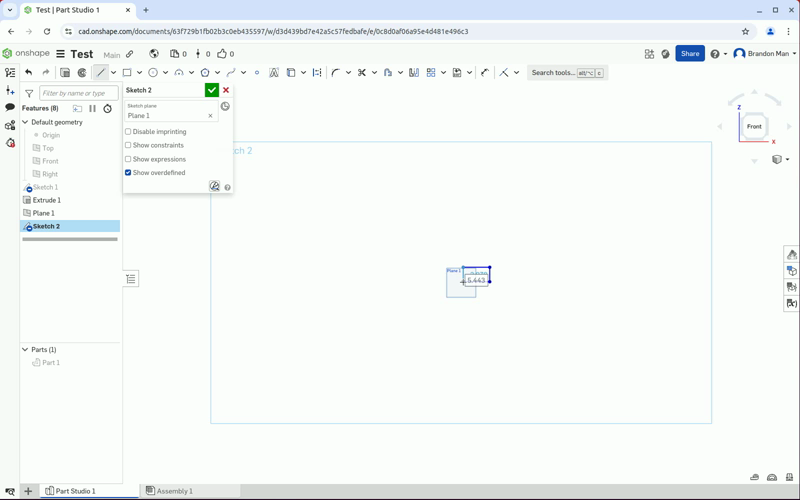
key_up(shift)
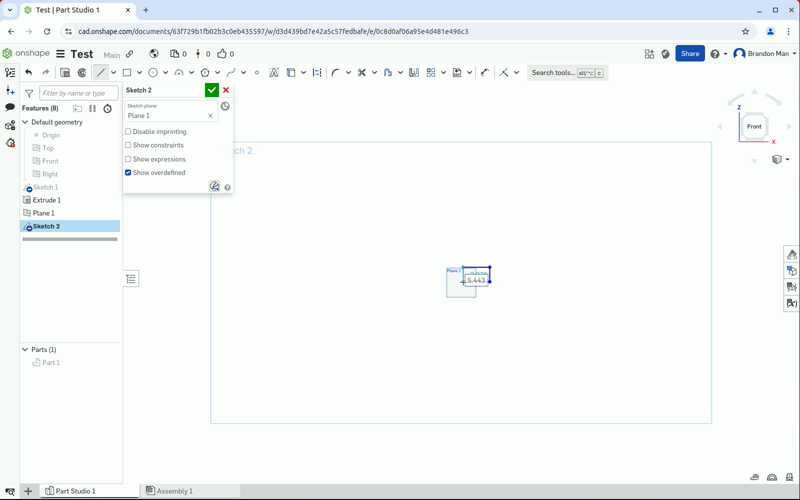
click(463, 281)
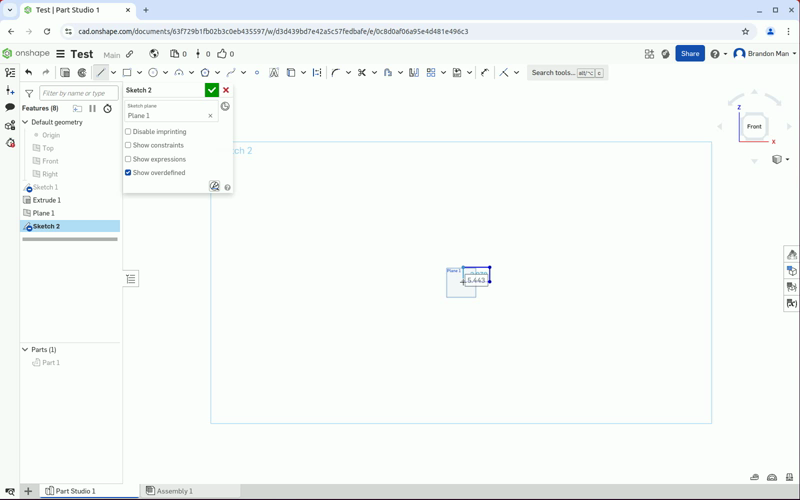
key(esc)
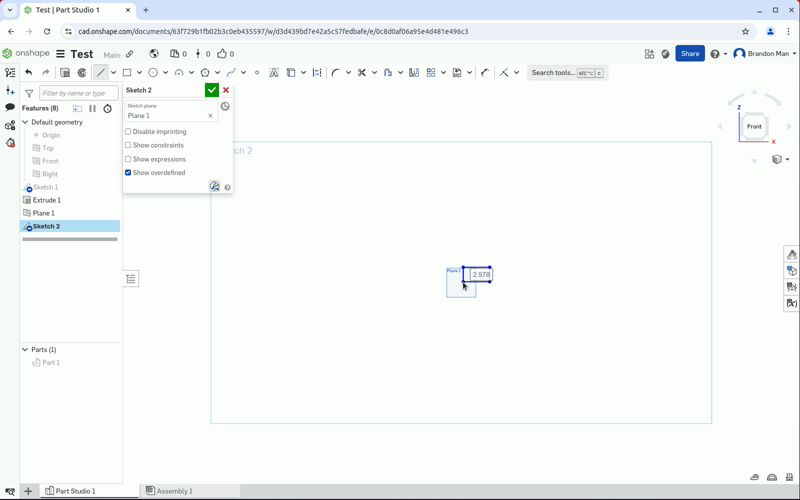
mouse_move(471, 280)
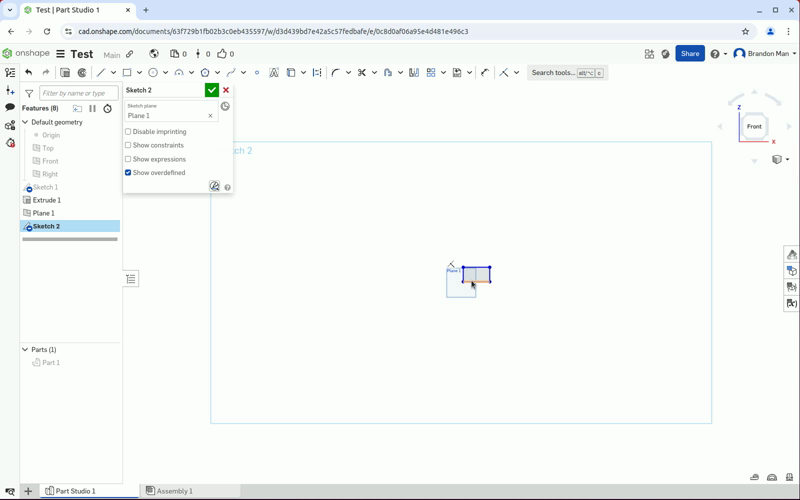
scroll(6)
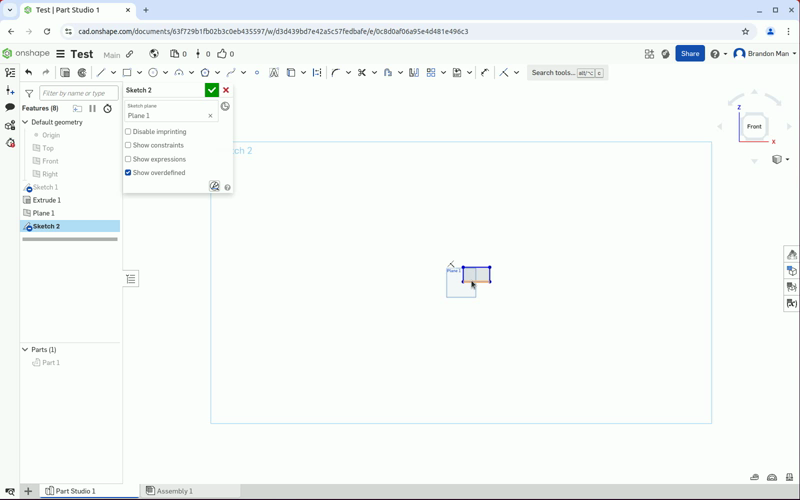
scroll(6)
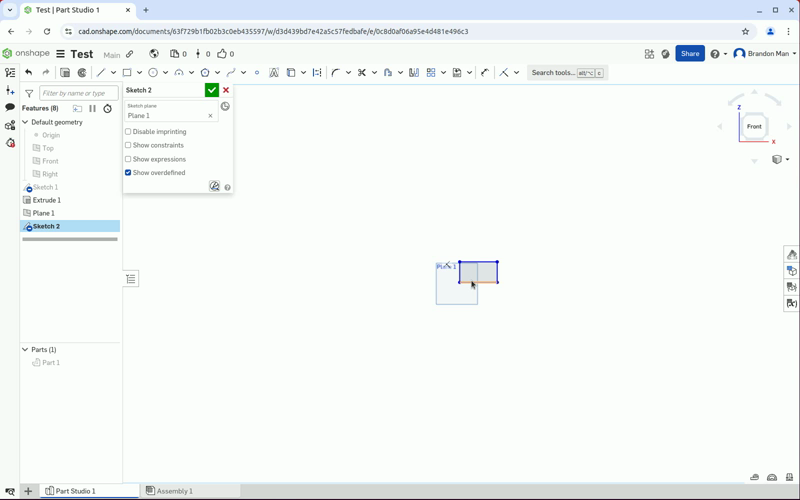
scroll(6)
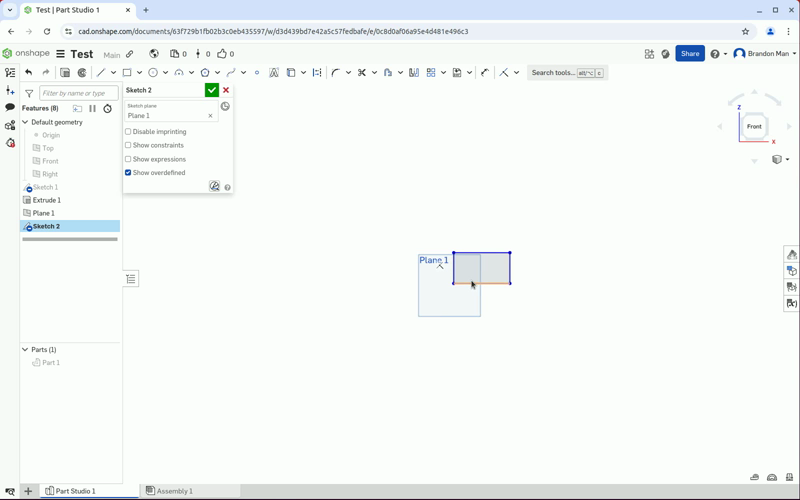
scroll(6)
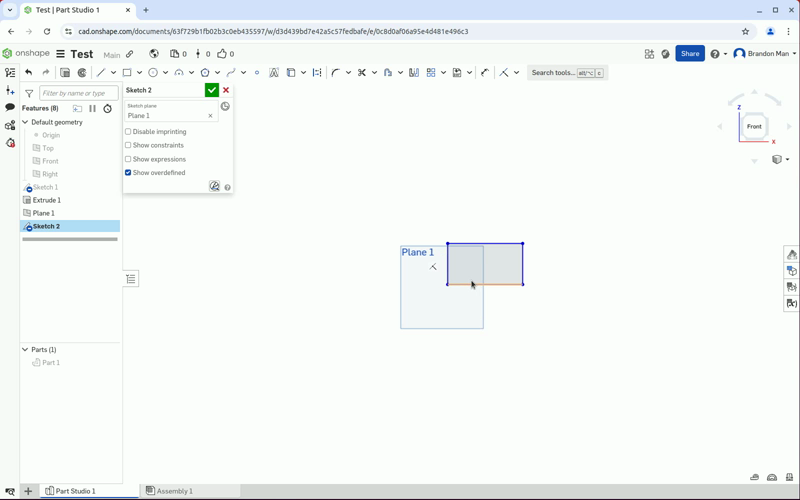
scroll(6)
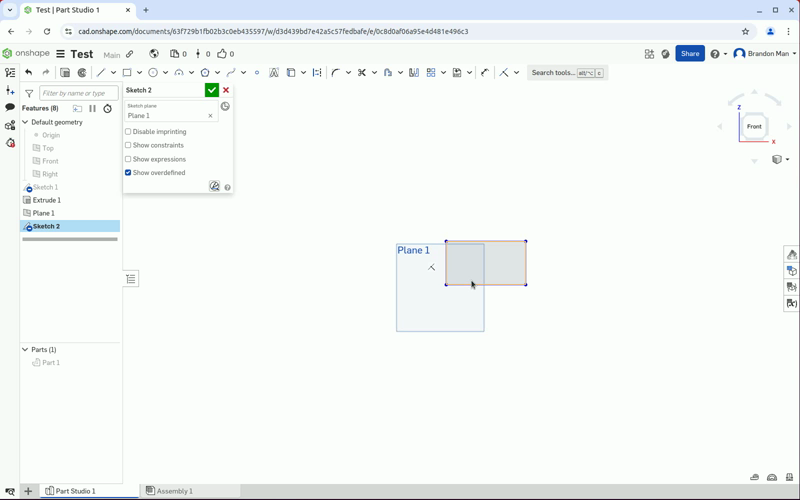
scroll(6)
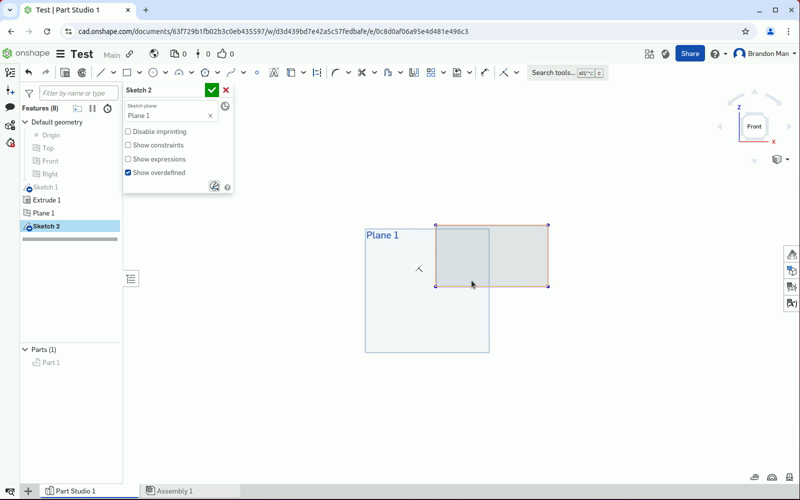
scroll(6)
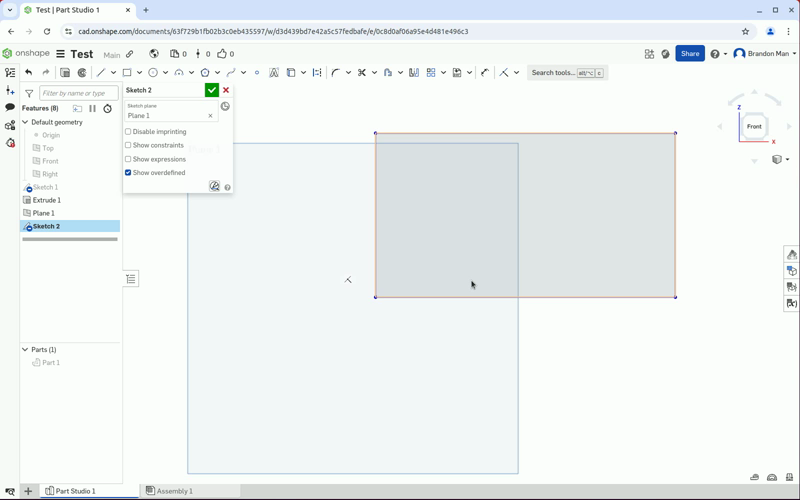
click(471, 280)
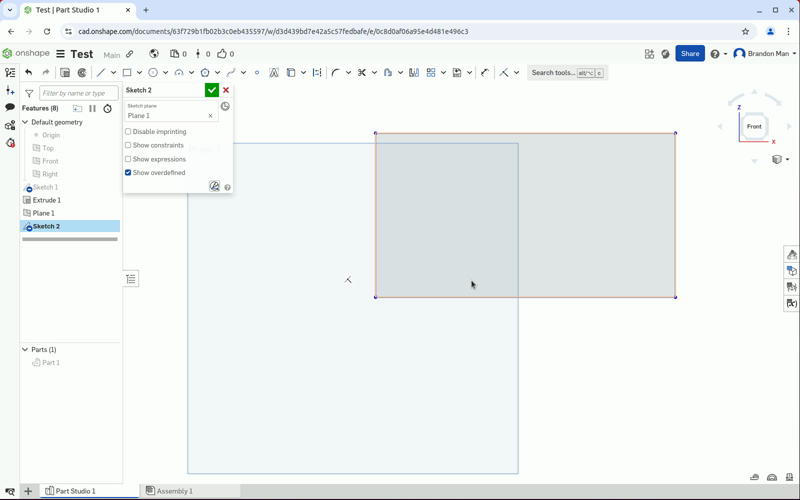
scroll(-6)
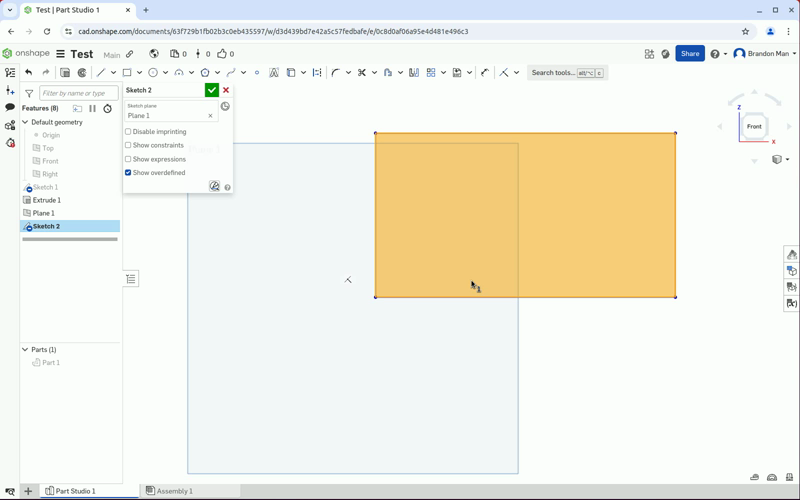
scroll(-6)
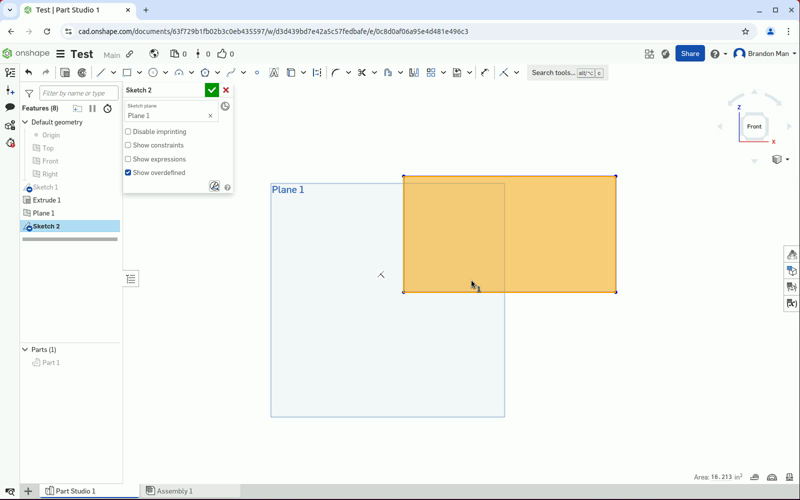
scroll(-6)
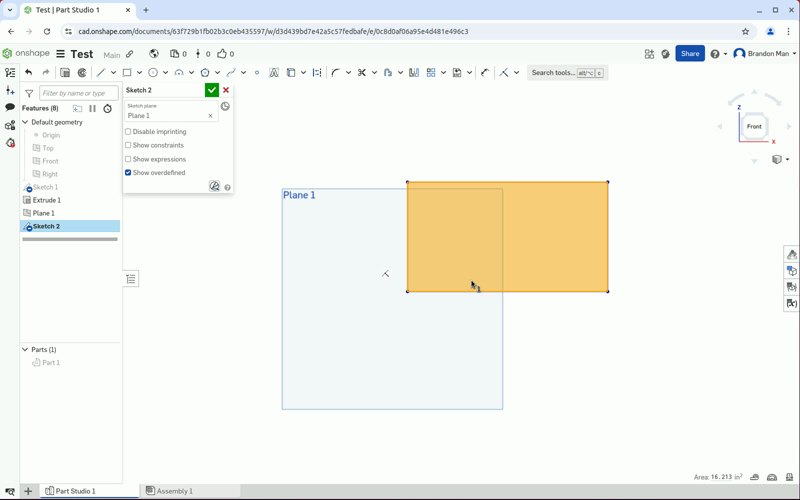
scroll(-6)
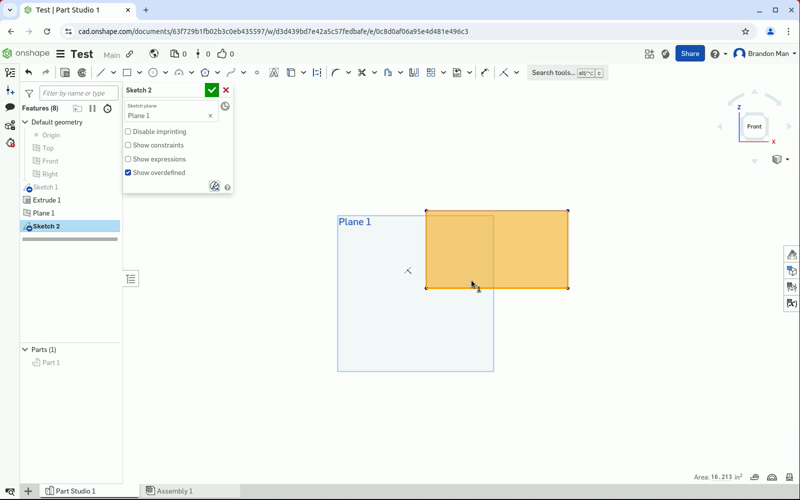
scroll(-6)
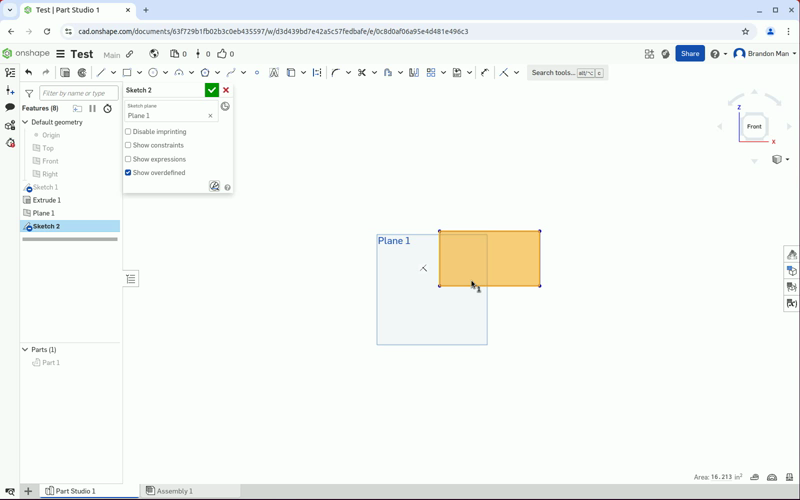
scroll(-6)
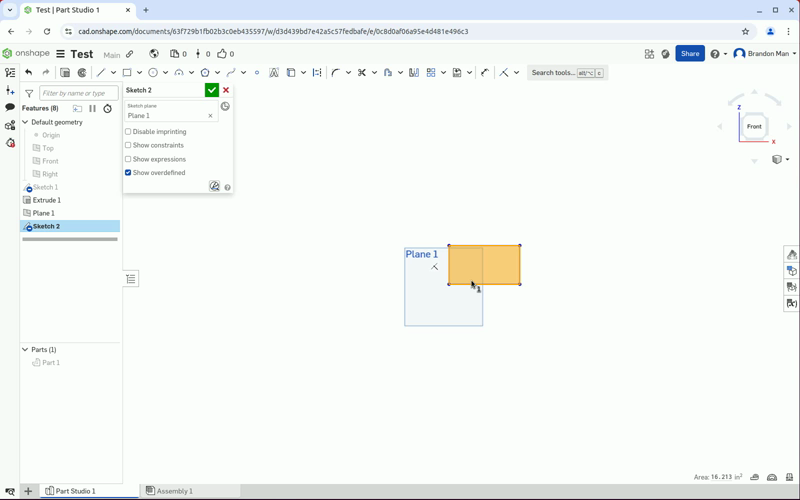
scroll(-6)
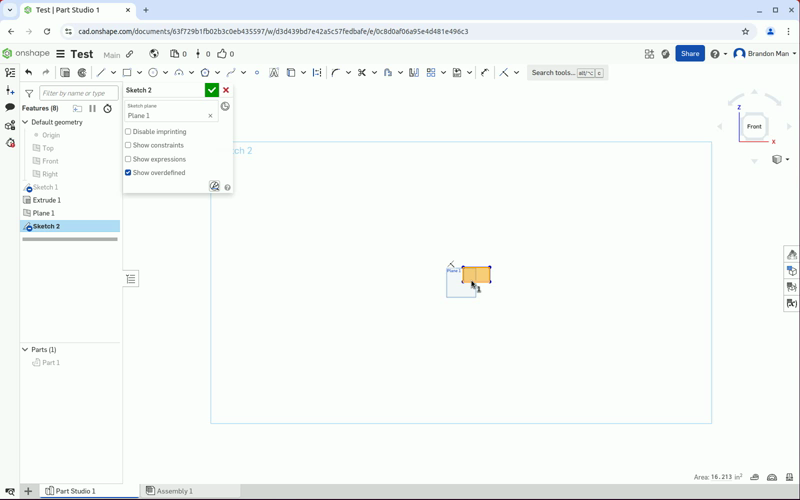
mouse_move(73, 352)
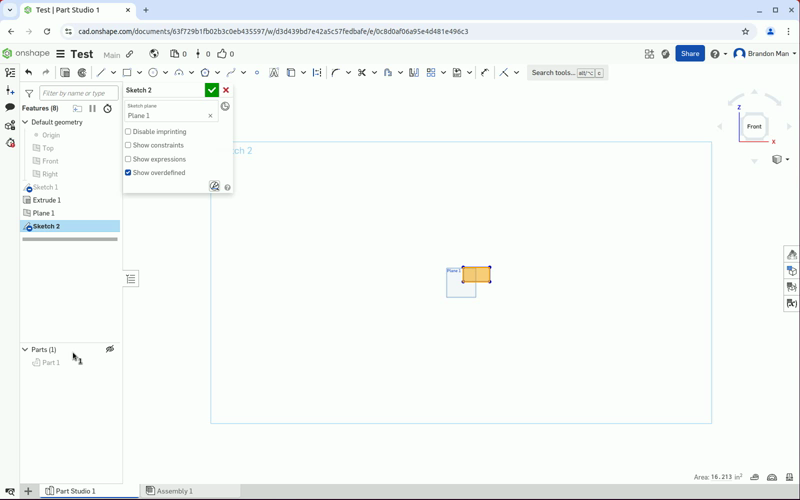
key(shift+y)
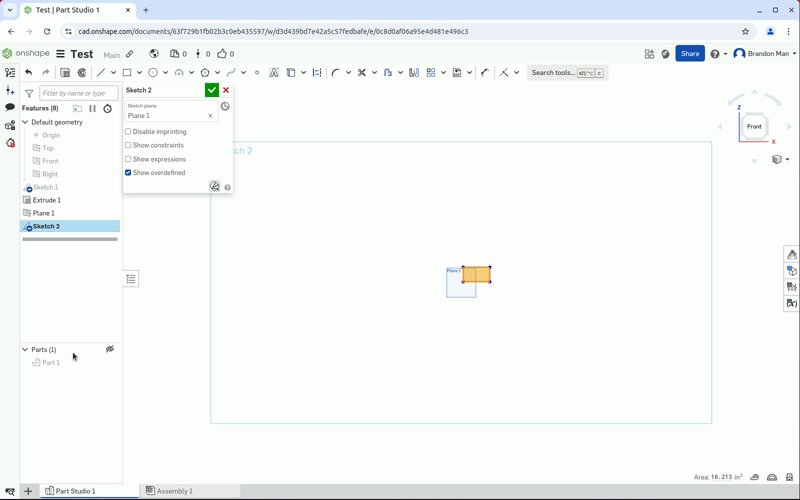
key(shift+e)
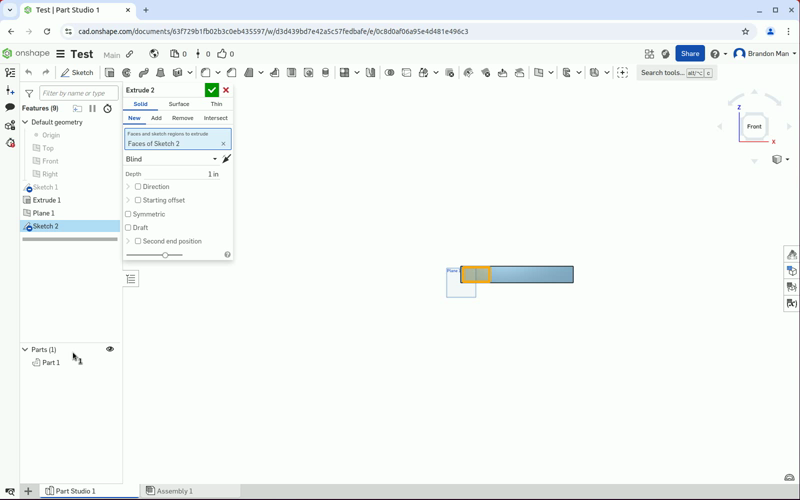
mouse_move(143, 106)
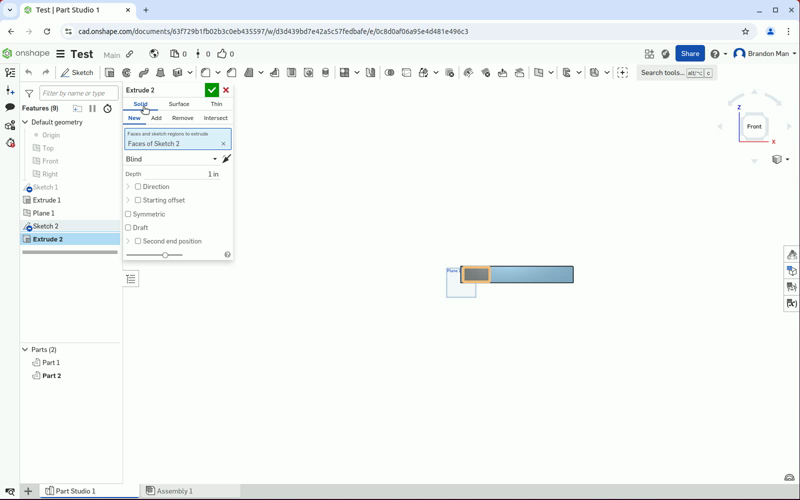
click(143, 106)
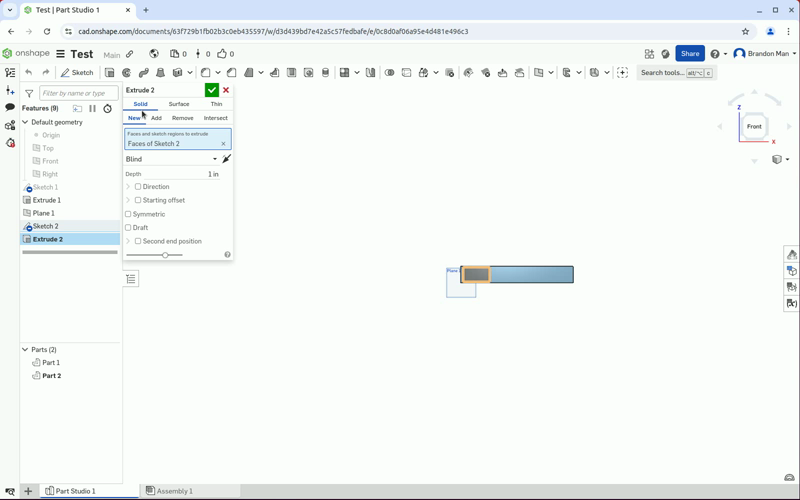
mouse_move(137, 120)
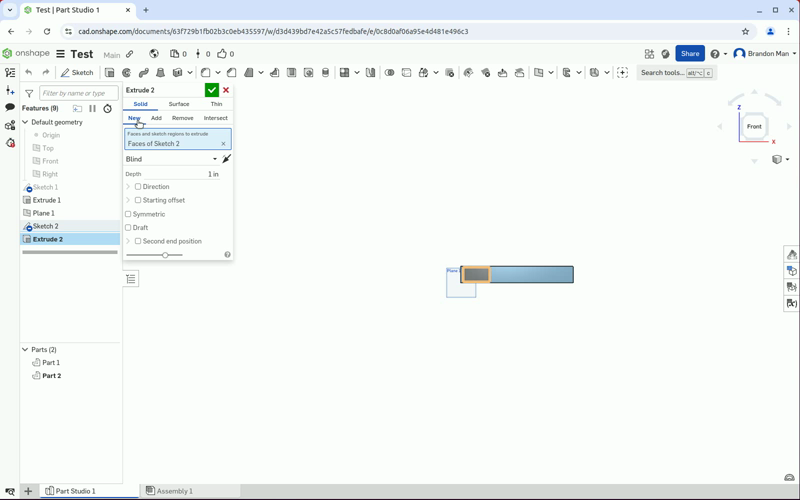
click(137, 120)
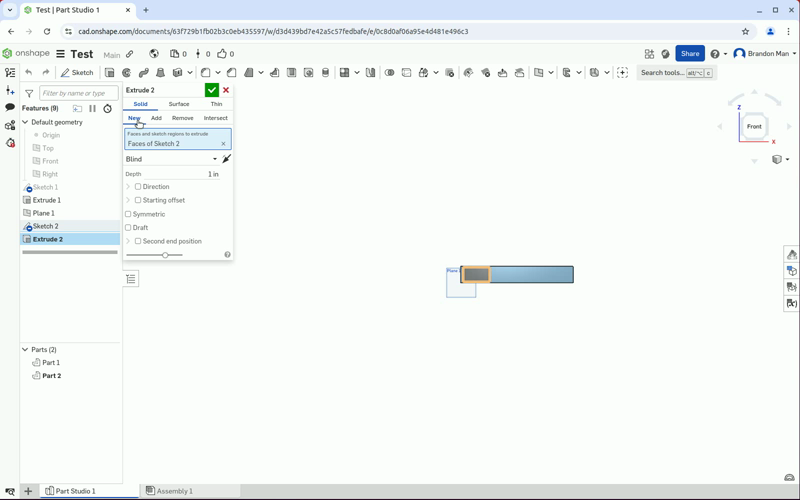
key(tab, 4)
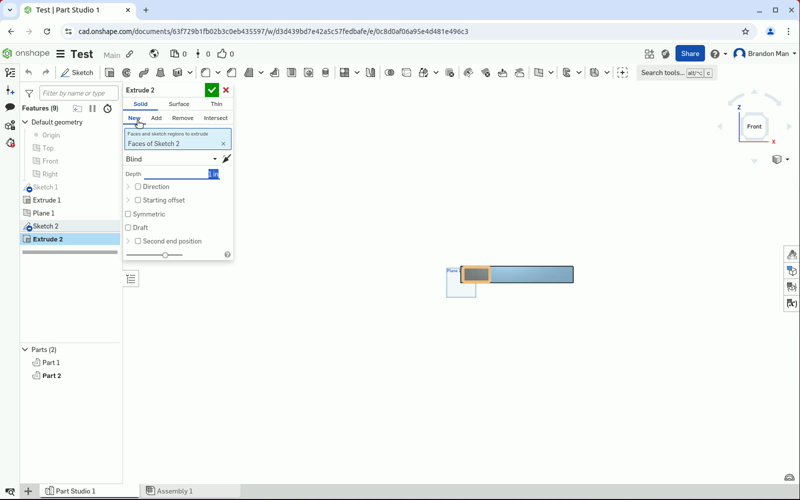
text(0.241)
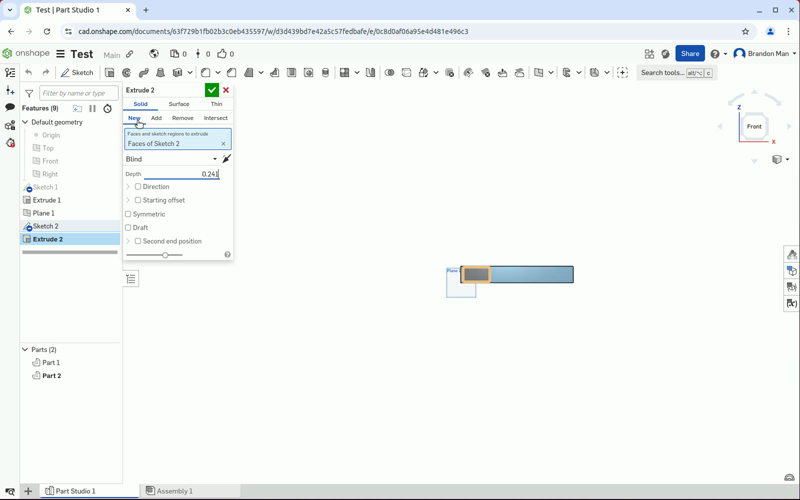
key(enter)
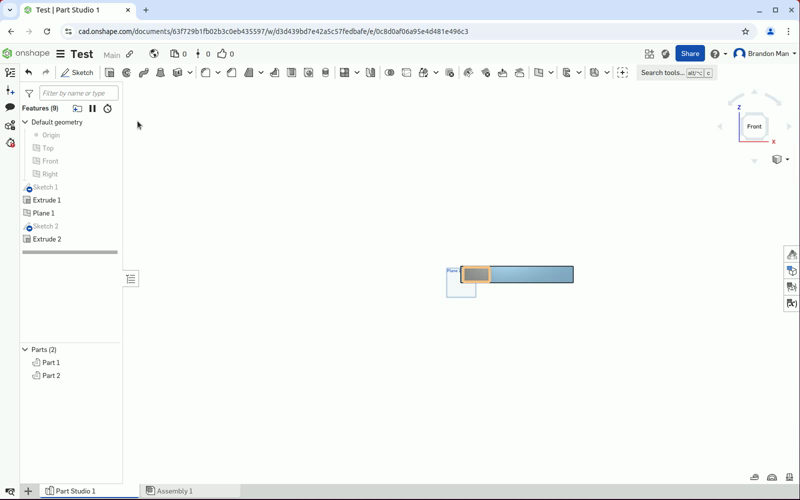
key(shift+h)
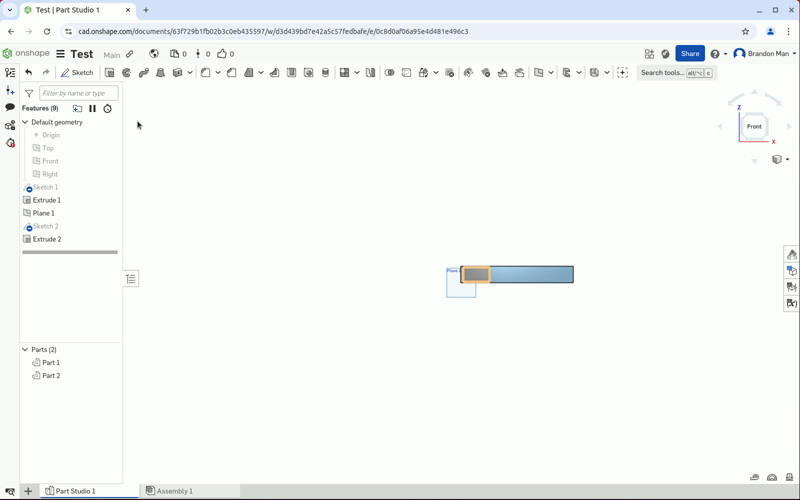
key(shift+h)
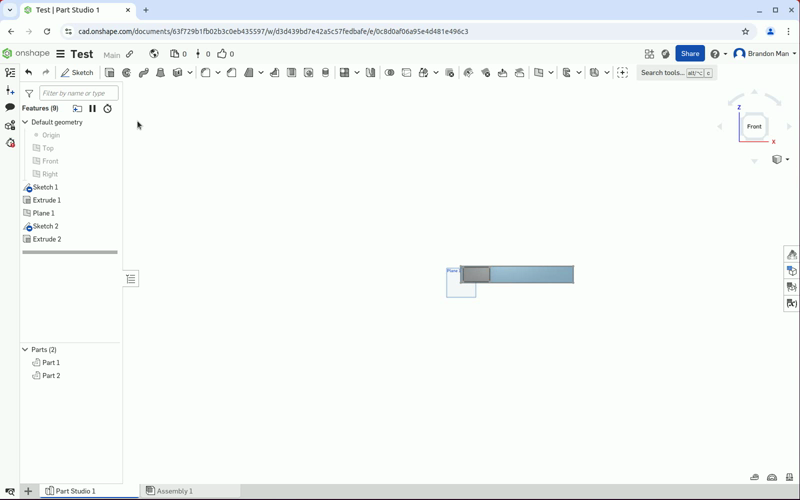
key(shift+7)
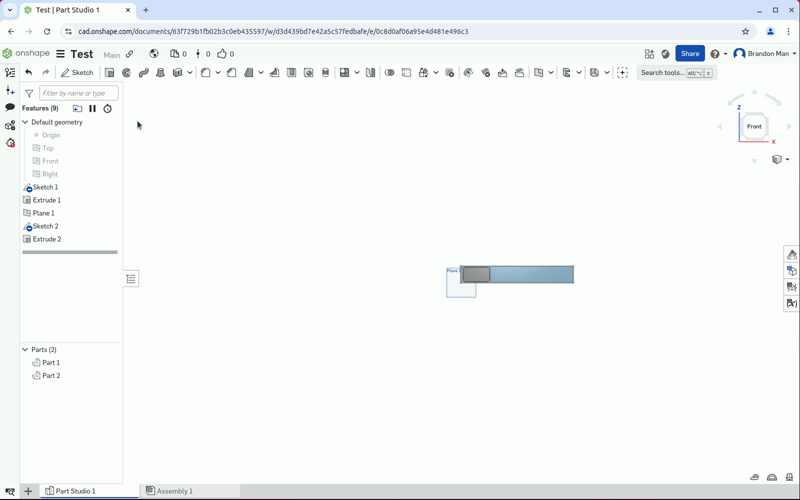
key(left, 2)
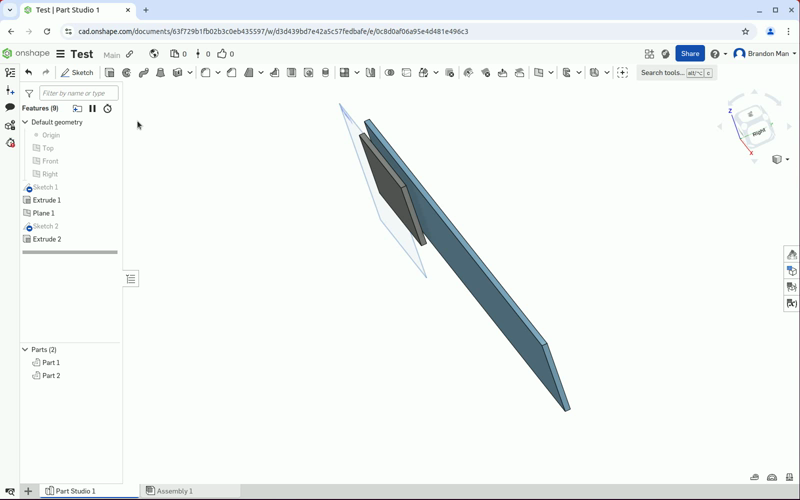
key(down, 2)
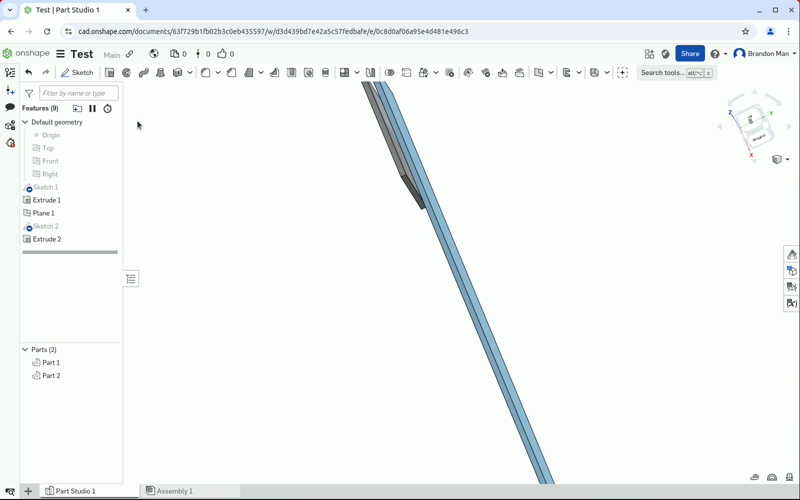
key(up, 2)
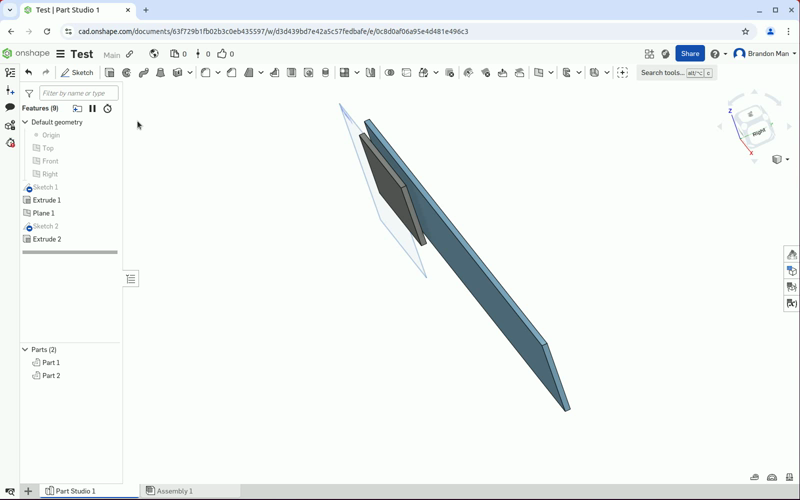
key(right, 2)
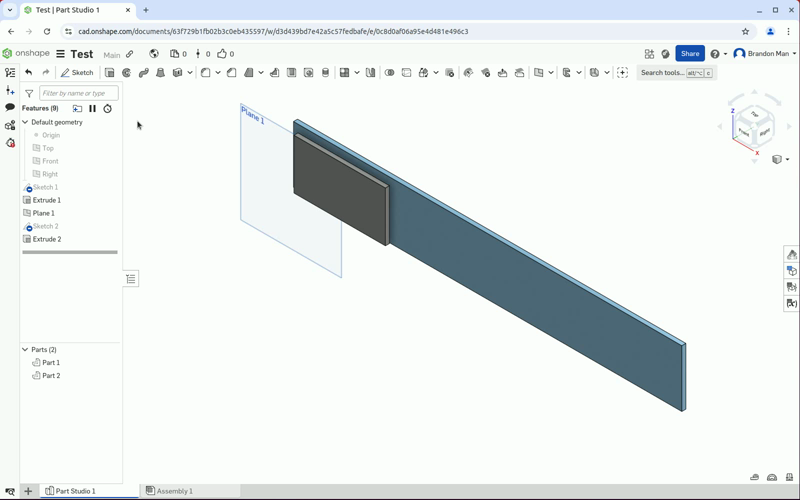
mouse_move(73, 189)
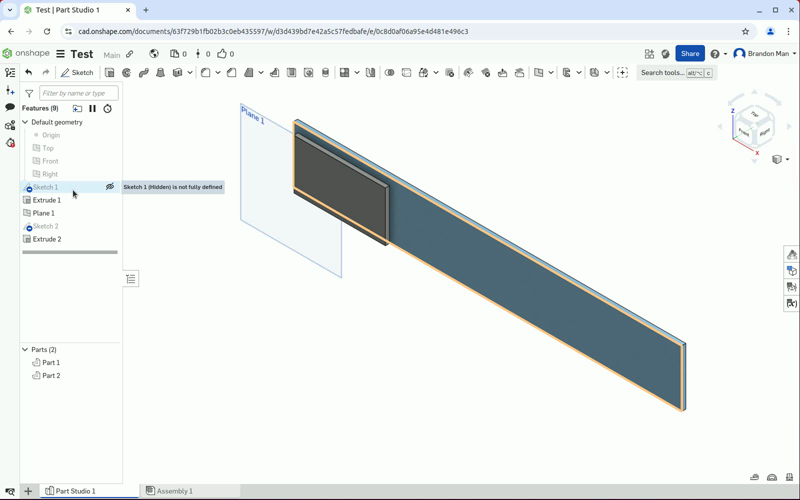
click(73, 189)